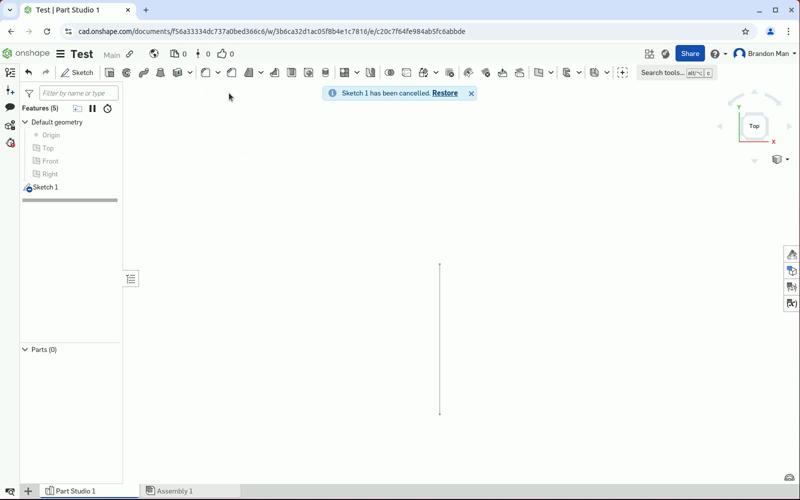
key(shift+h)
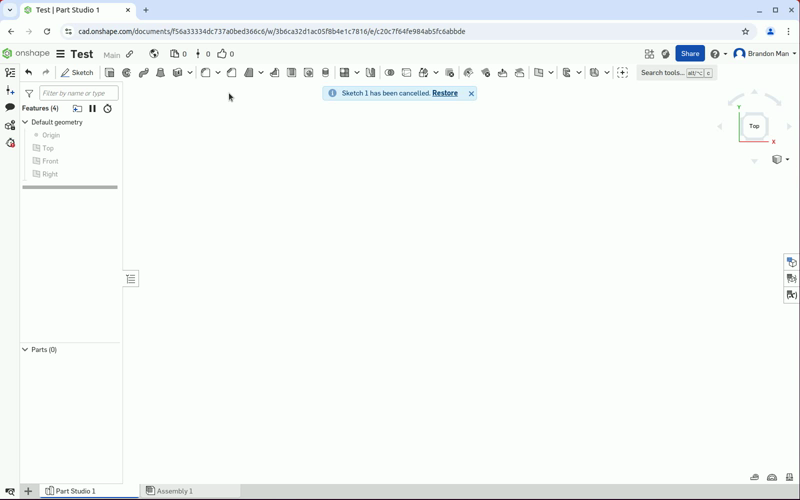
mouse_move(73, 352)
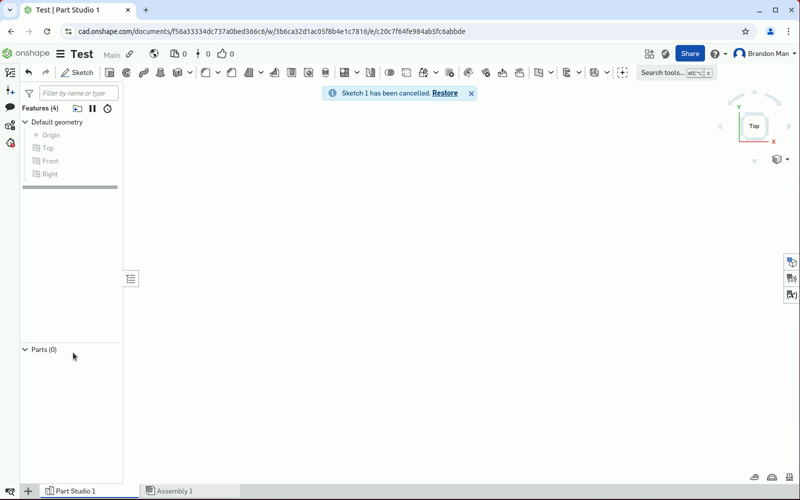
key(y)
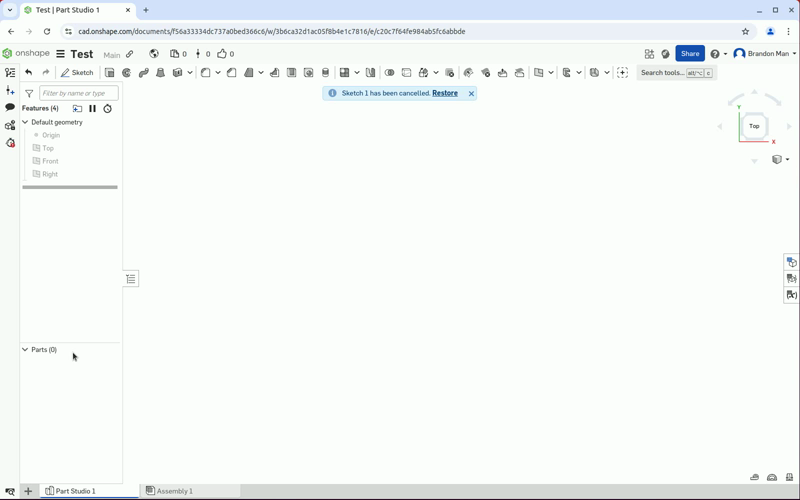
key(shift+p)
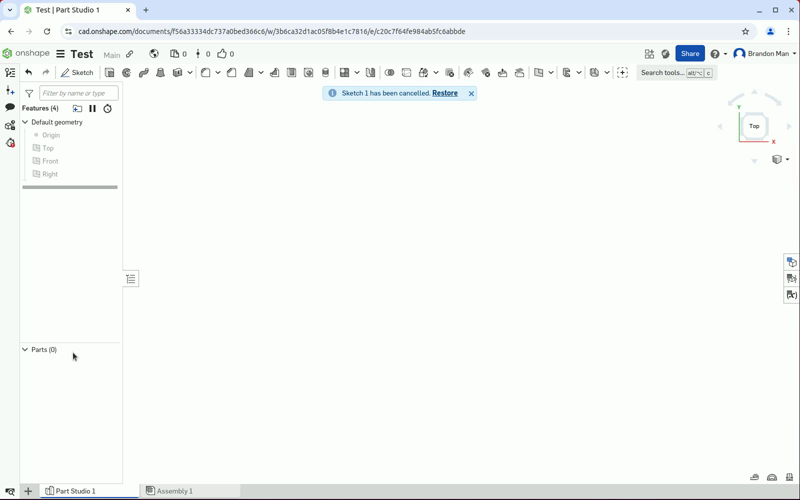
key(space)
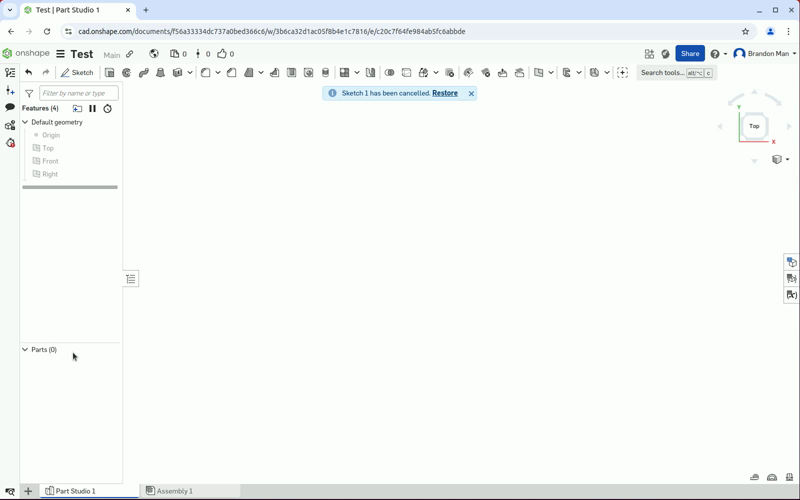
key_down(shift)
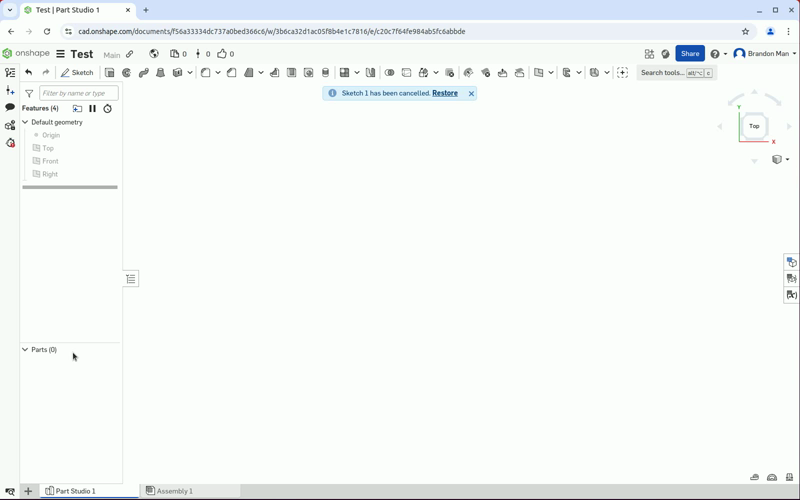
key(up)
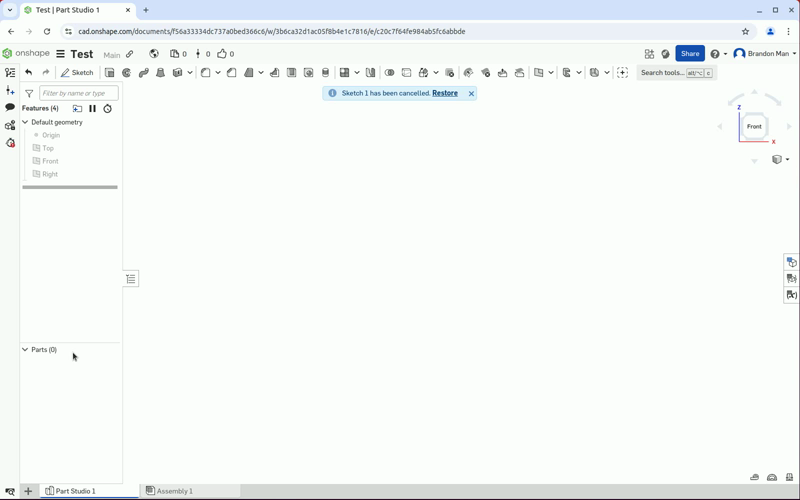
key_up(shift)
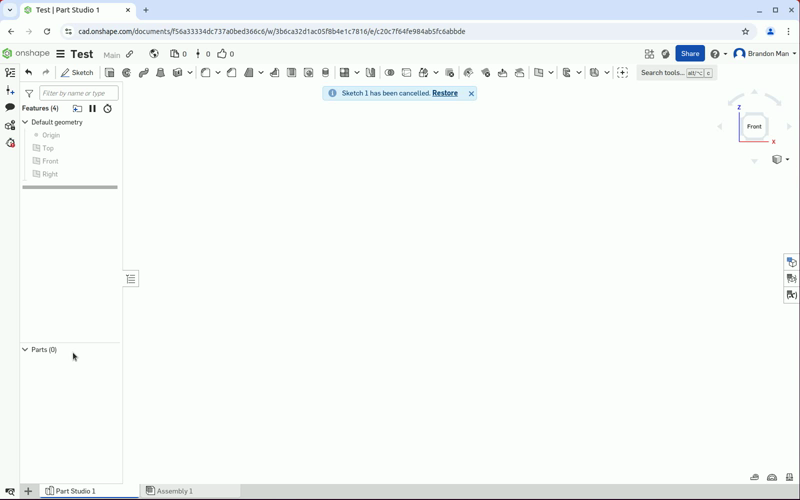
mouse_move(73, 352)
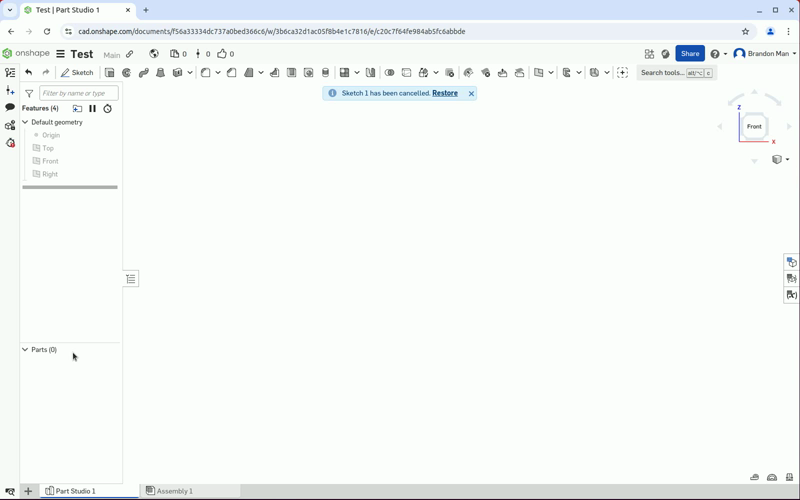
key(shift+y)
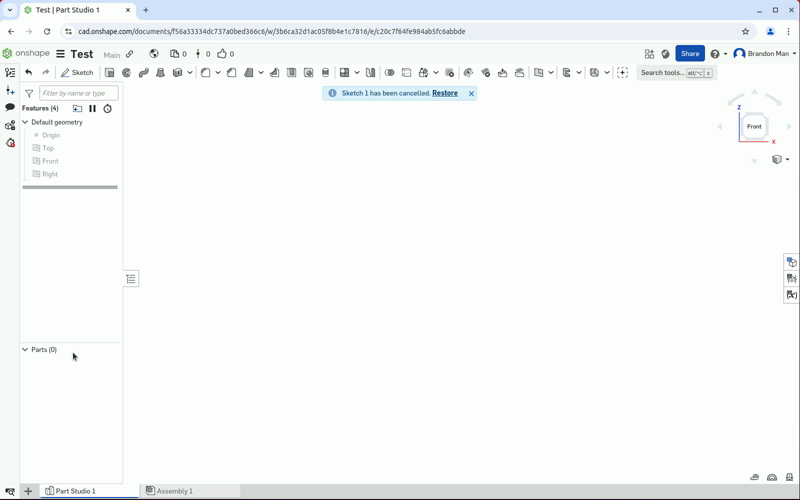
key(shift+s)
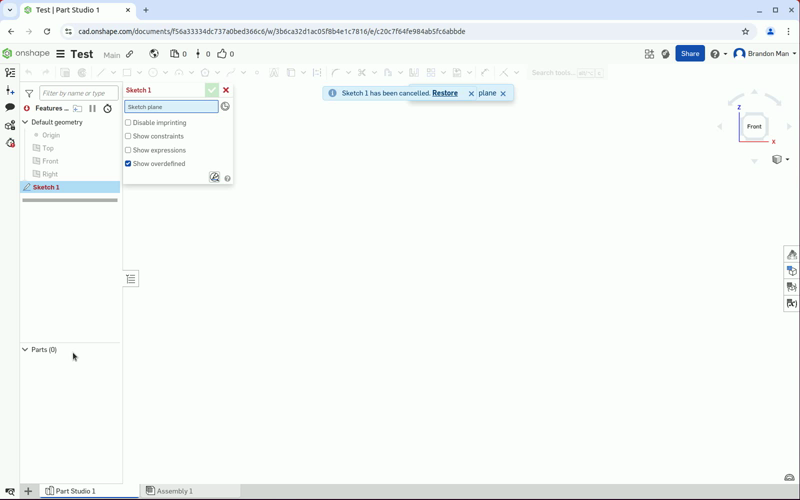
mouse_move(73, 163)
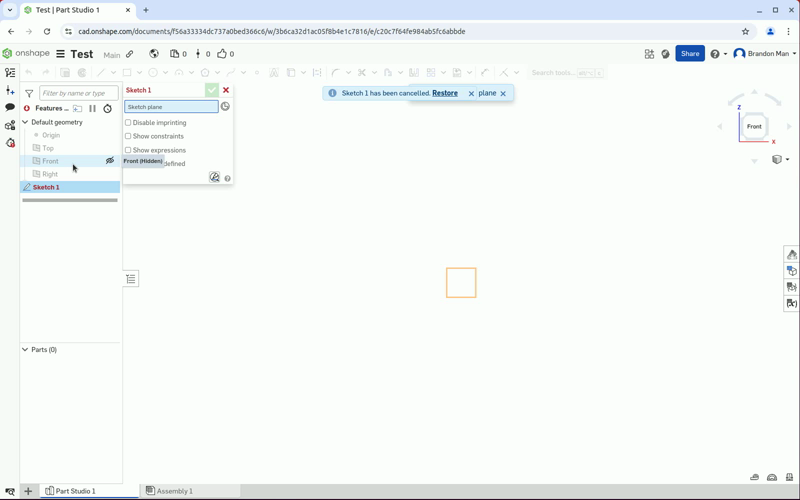
click(73, 163)
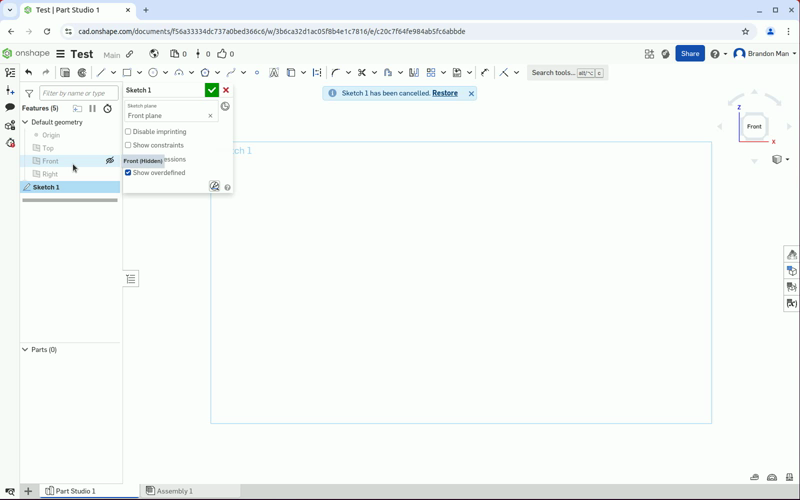
mouse_move(73, 352)
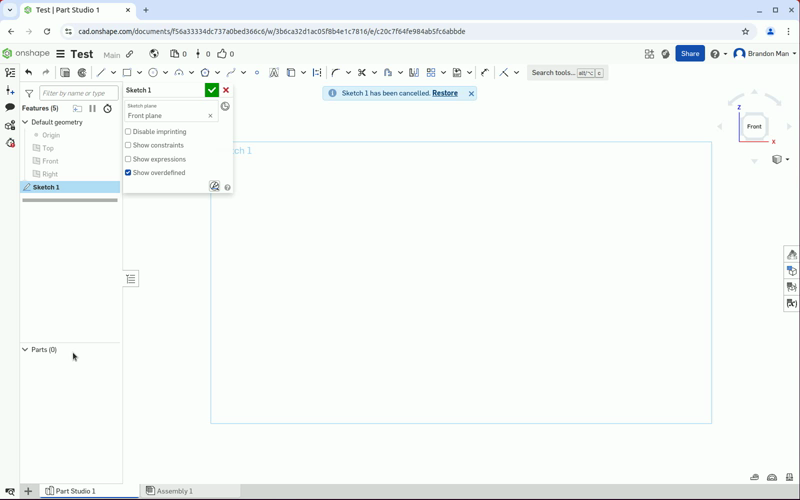
key(y)
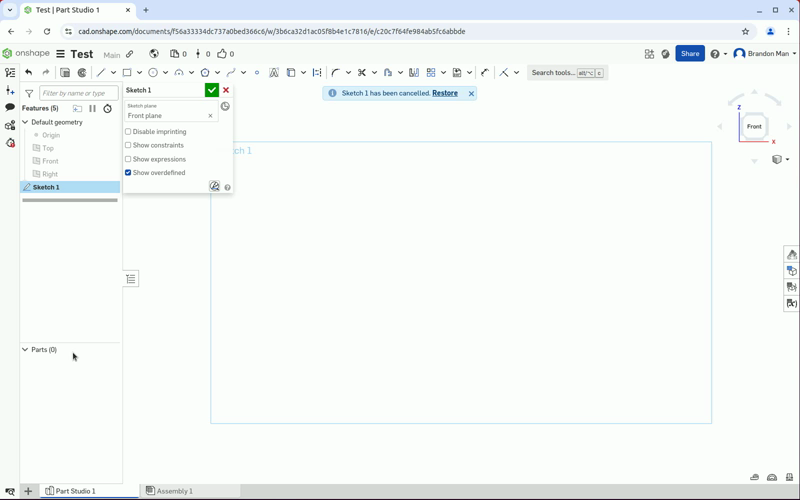
key(c)
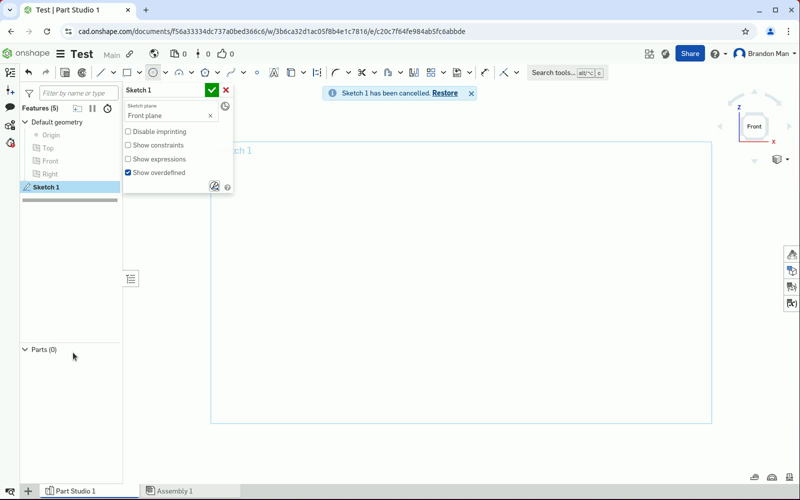
key_down(shift)
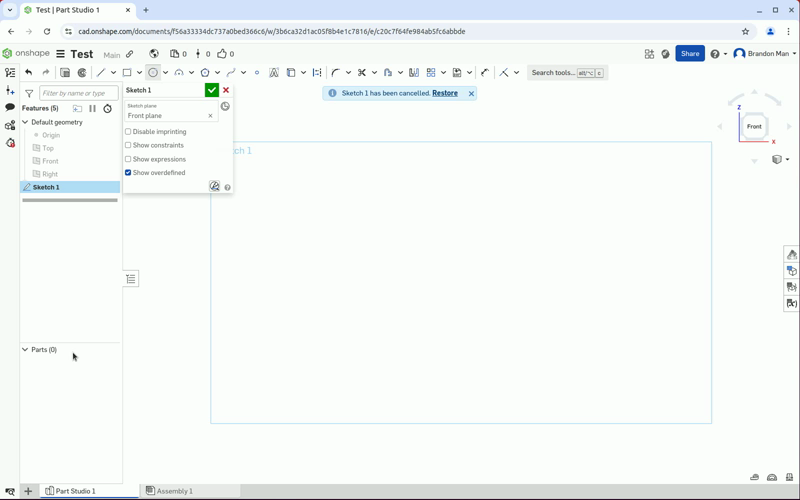
mouse_move(386, 213)
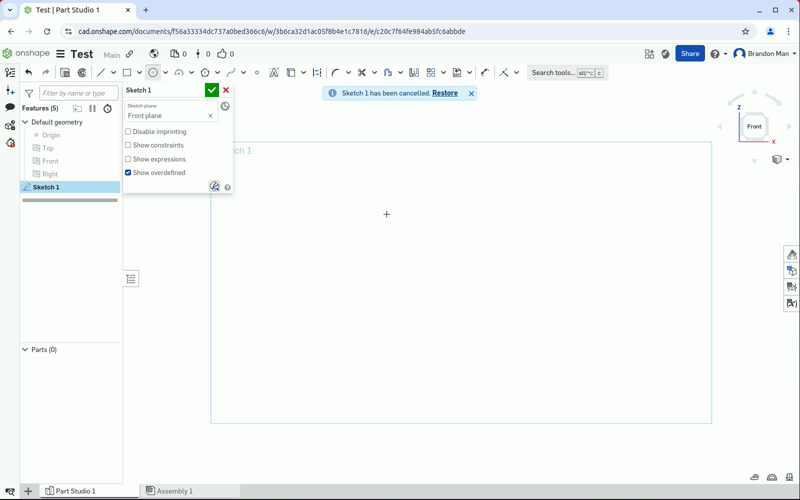
click(386, 213)
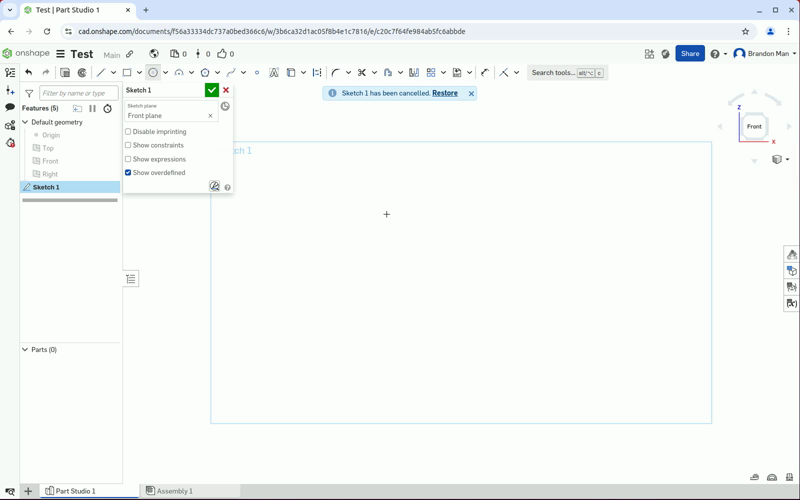
key_up(shift)
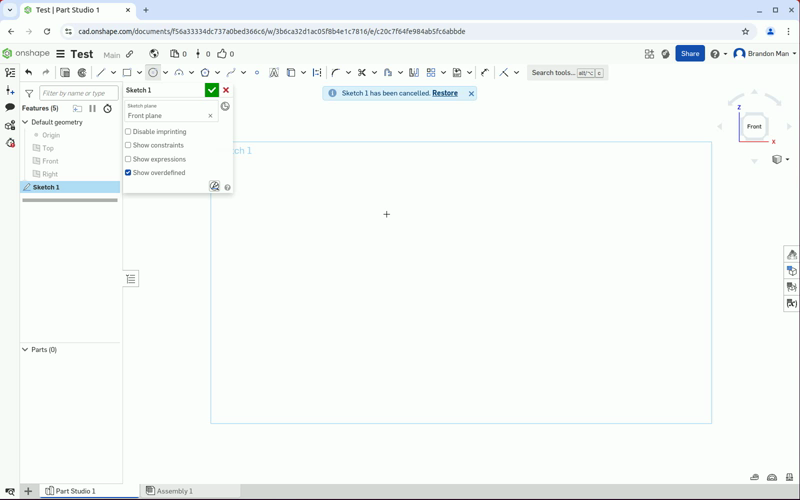
mouse_move(418, 213)
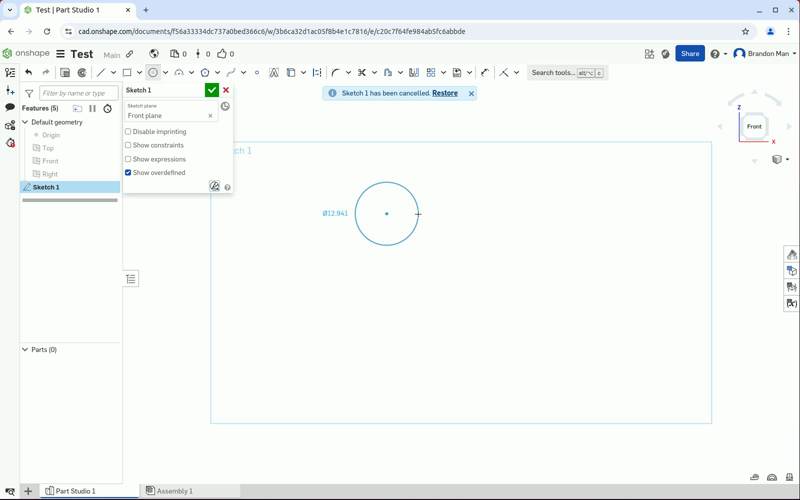
click(418, 213)
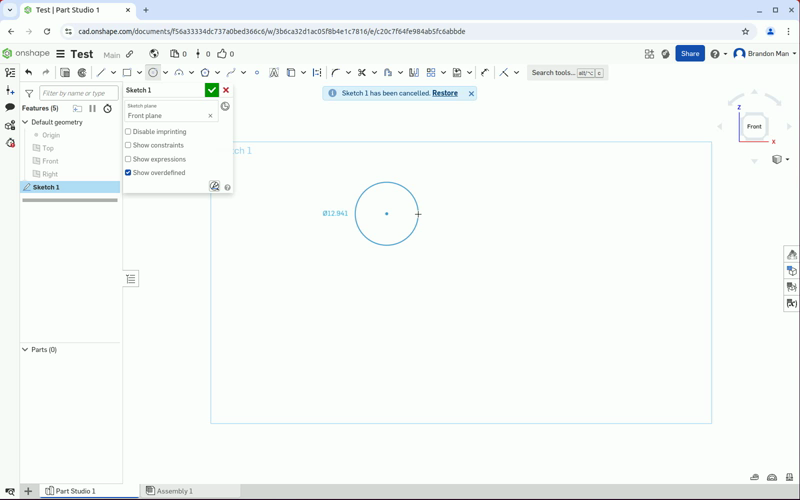
key(esc)
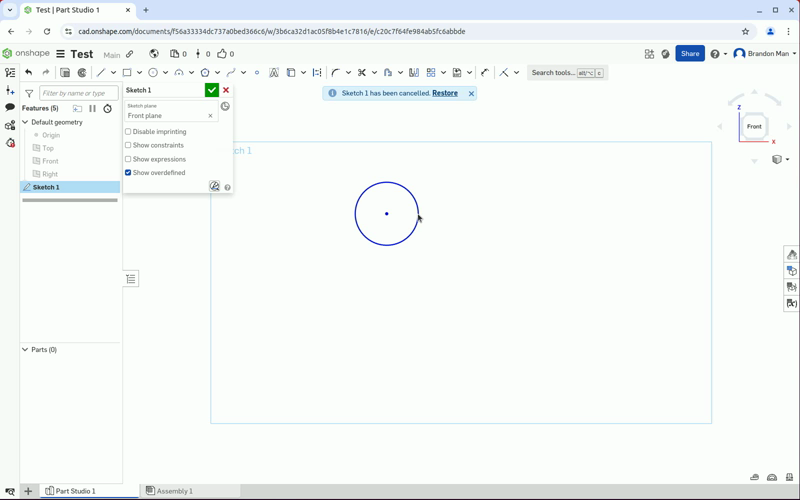
key(c)
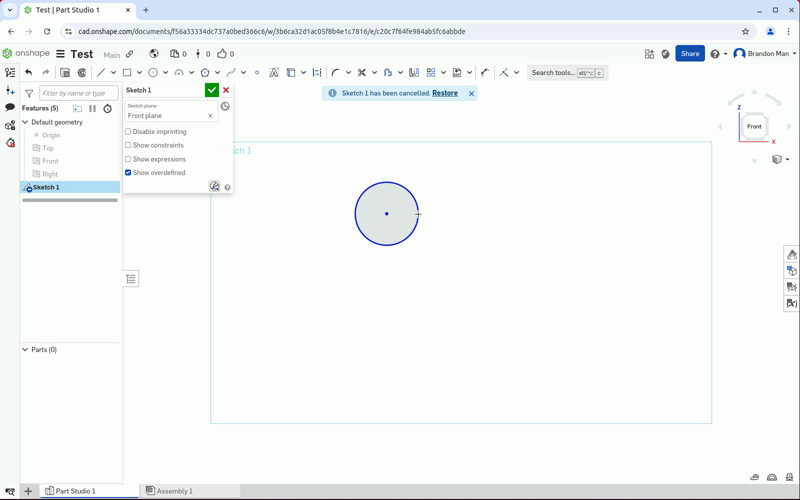
key_down(shift)
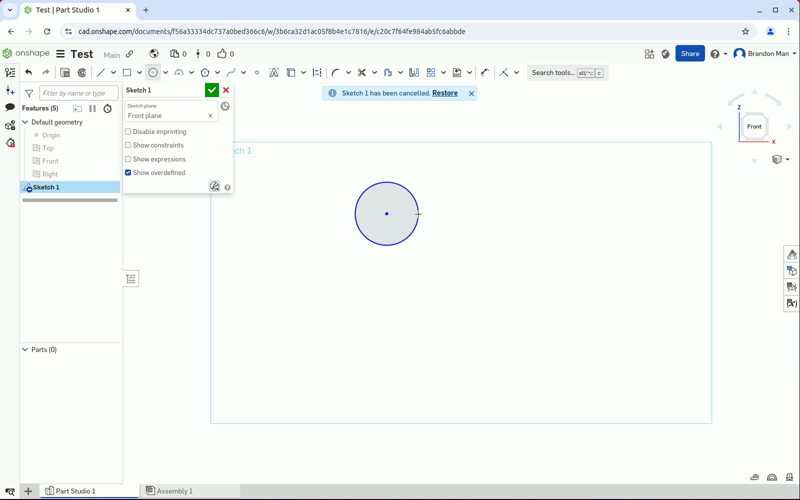
mouse_move(386, 213)
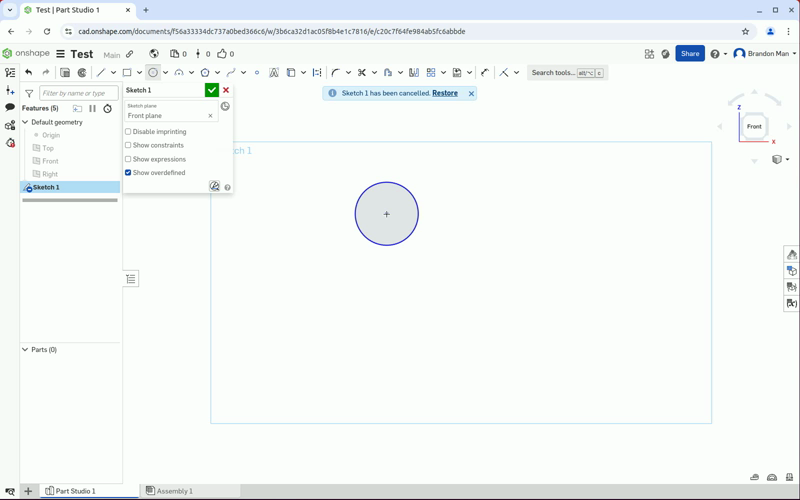
click(386, 213)
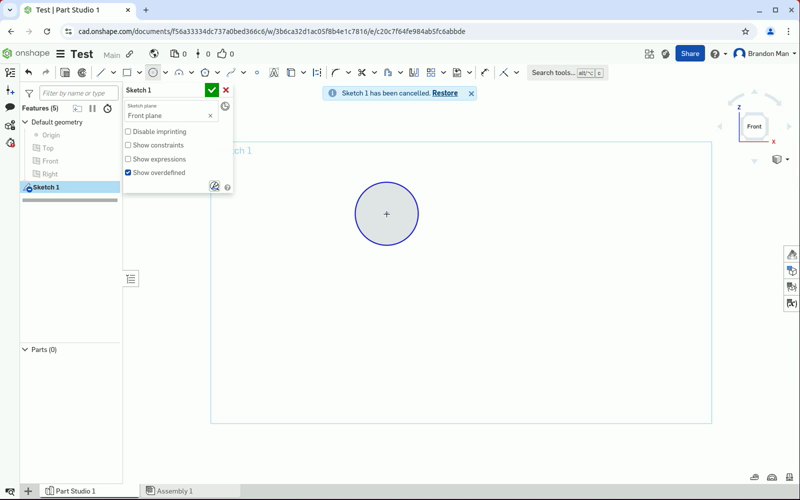
key_up(shift)
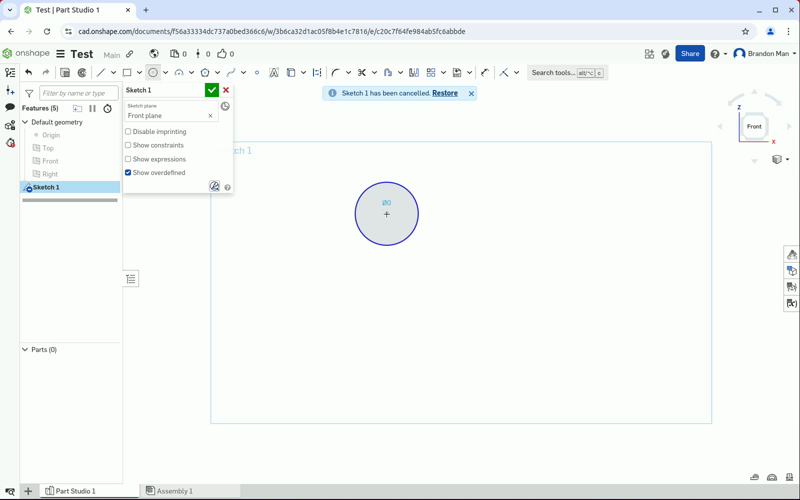
mouse_move(402, 213)
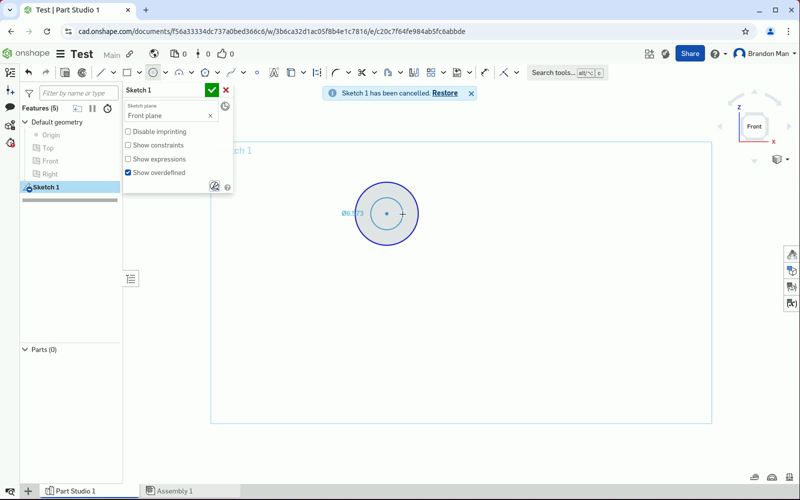
click(402, 213)
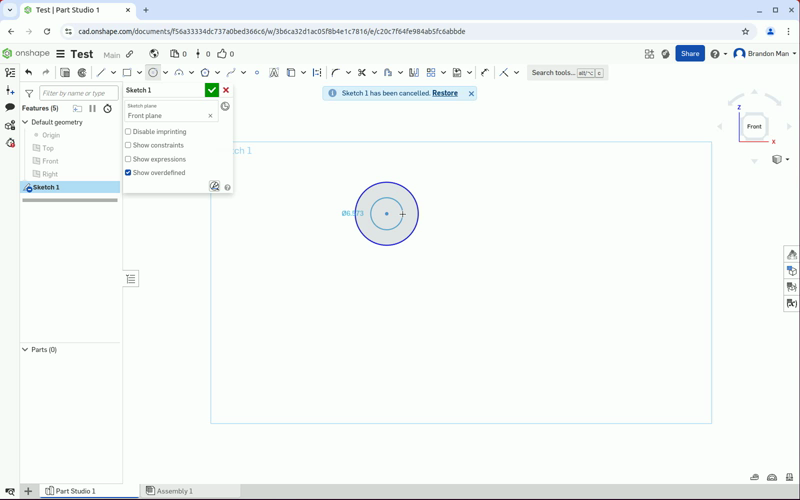
key(esc)
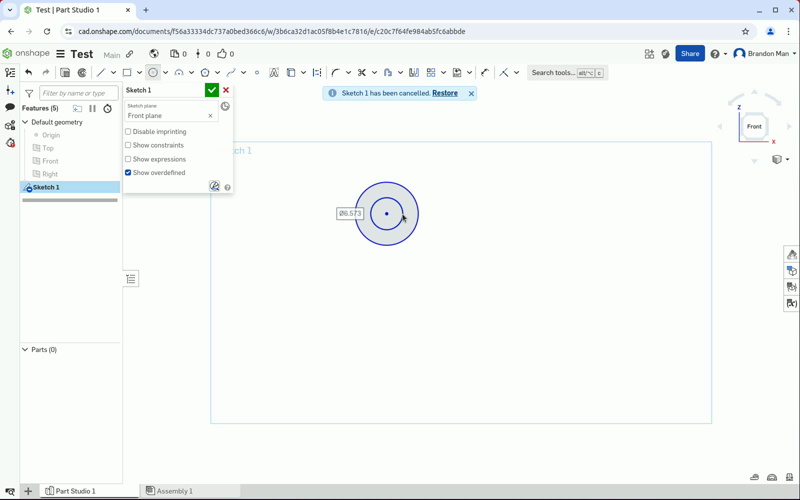
mouse_move(372, 195)
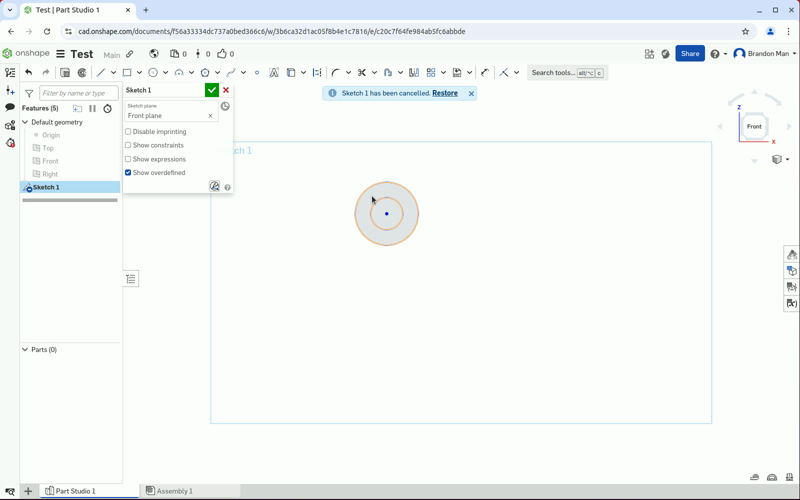
click(372, 195)
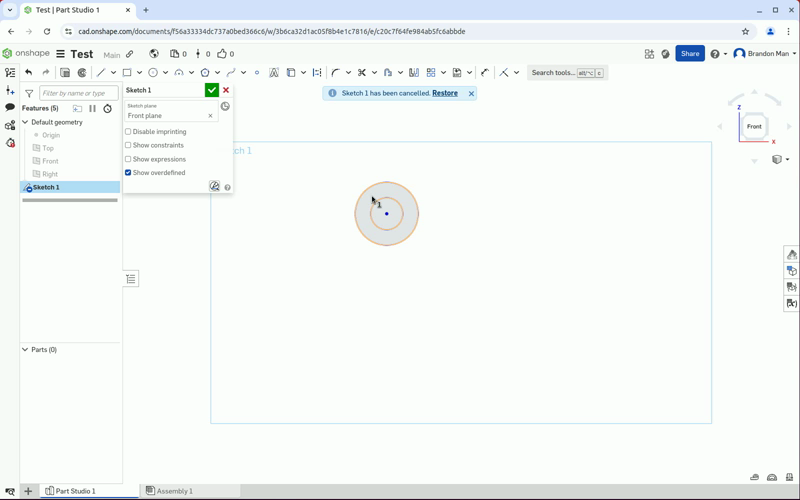
mouse_move(73, 352)
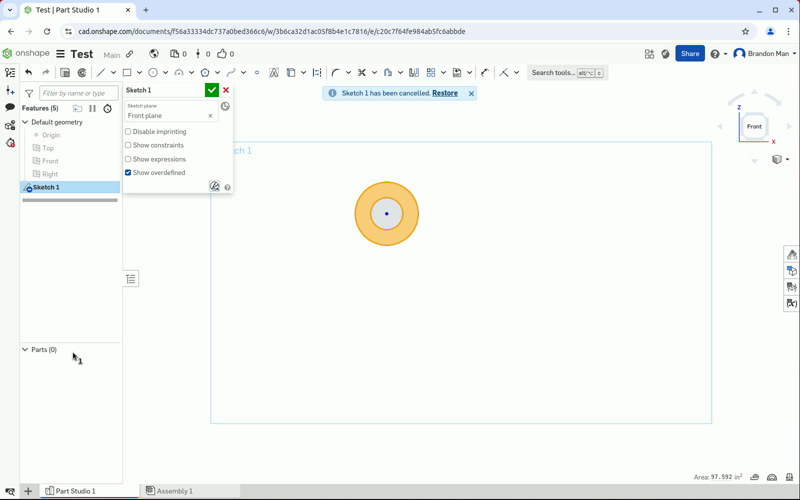
key(shift+y)
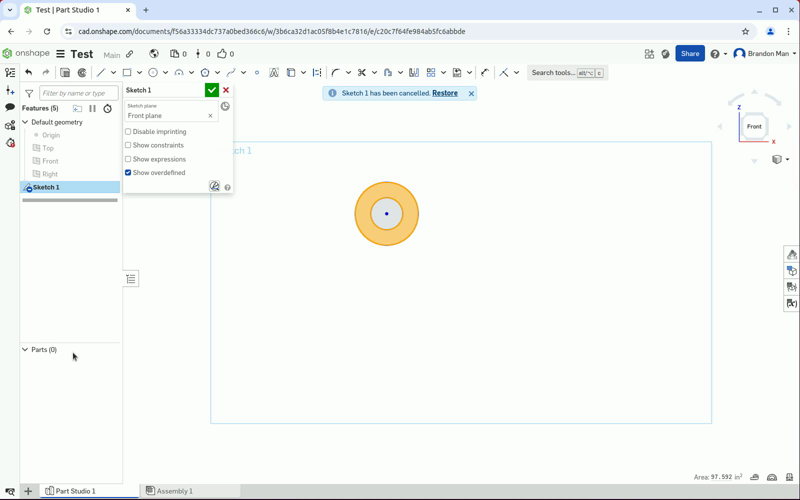
key(shift+e)
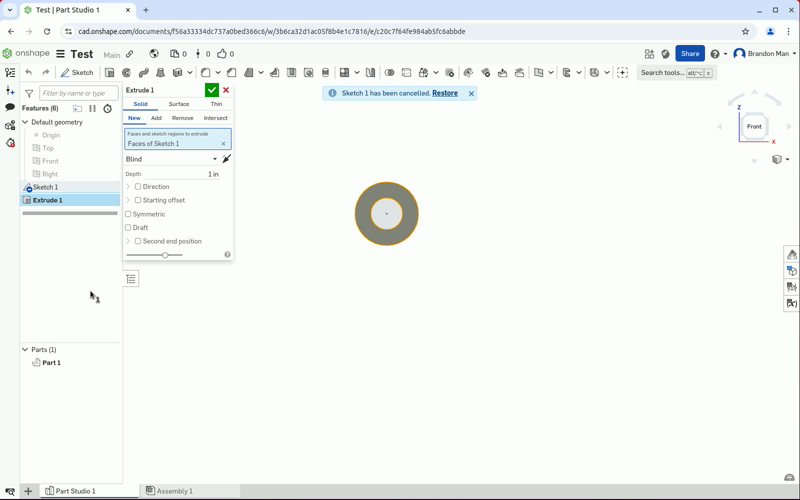
mouse_move(143, 106)
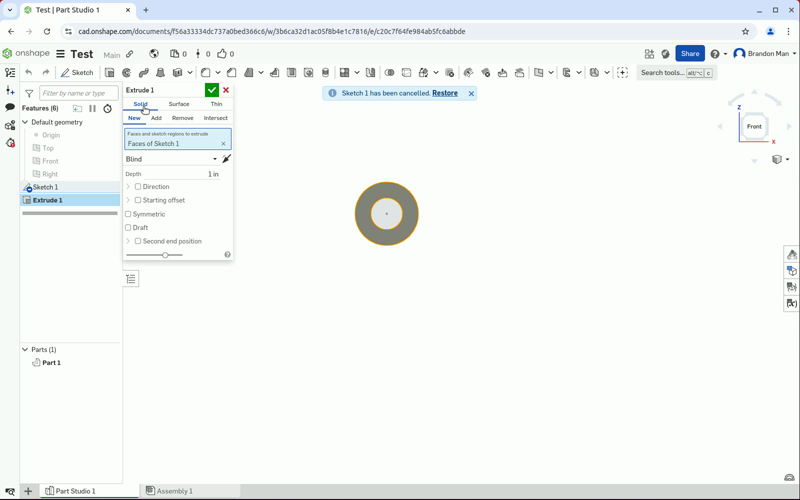
click(143, 106)
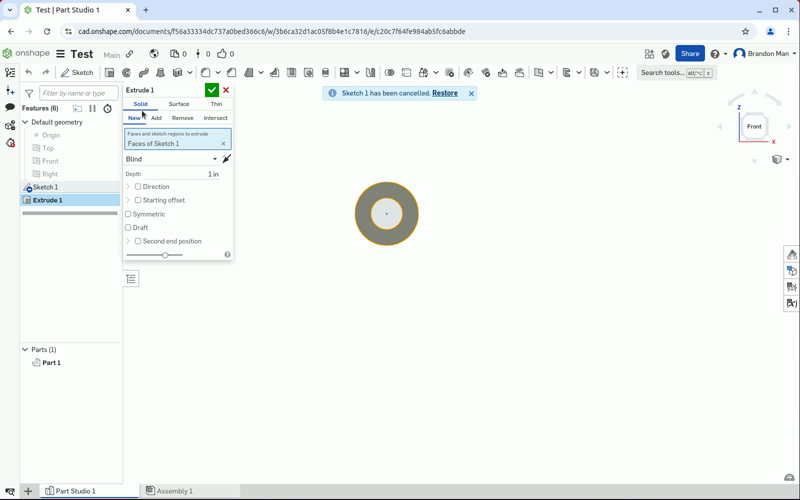
mouse_move(137, 120)
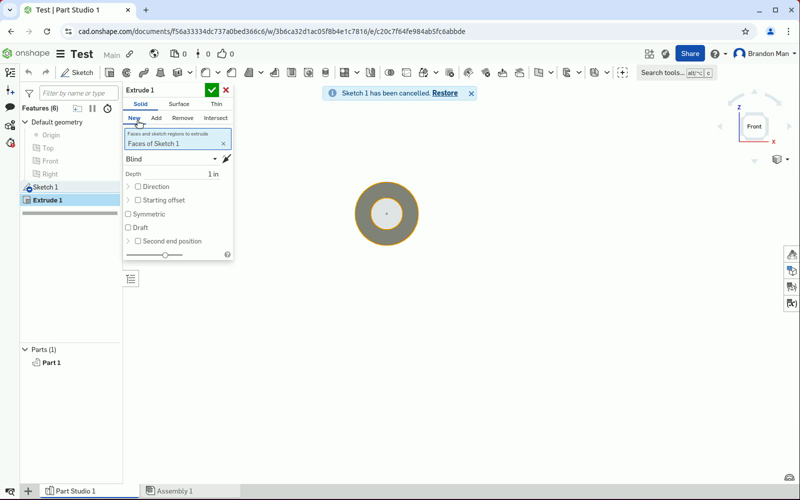
click(137, 120)
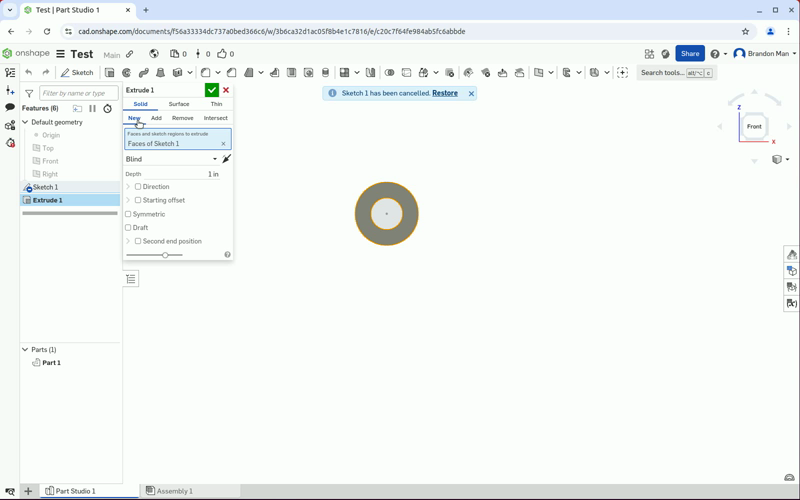
key(tab, 4)
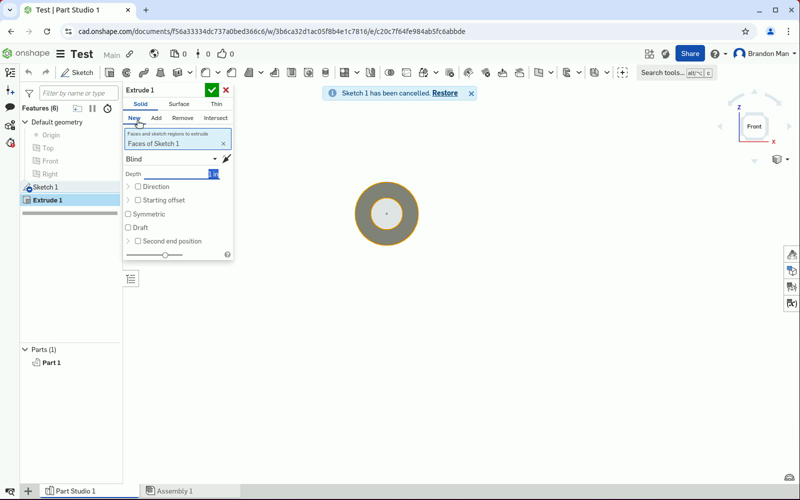
text(-2.648)
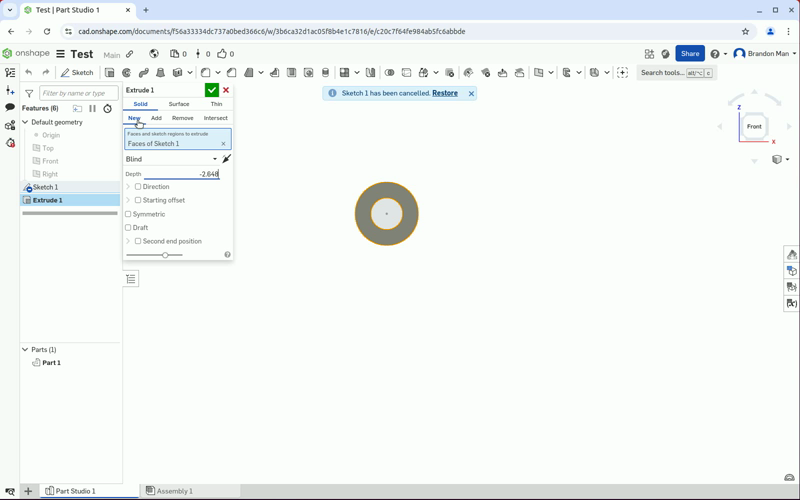
key(enter)
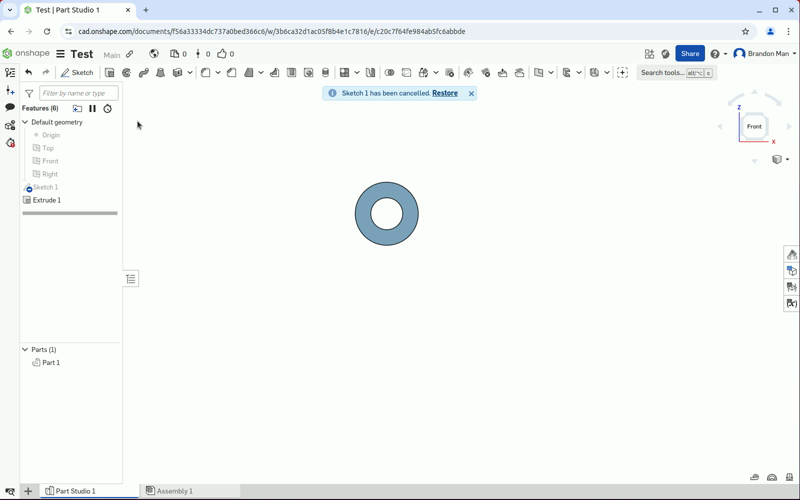
key(shift+h)
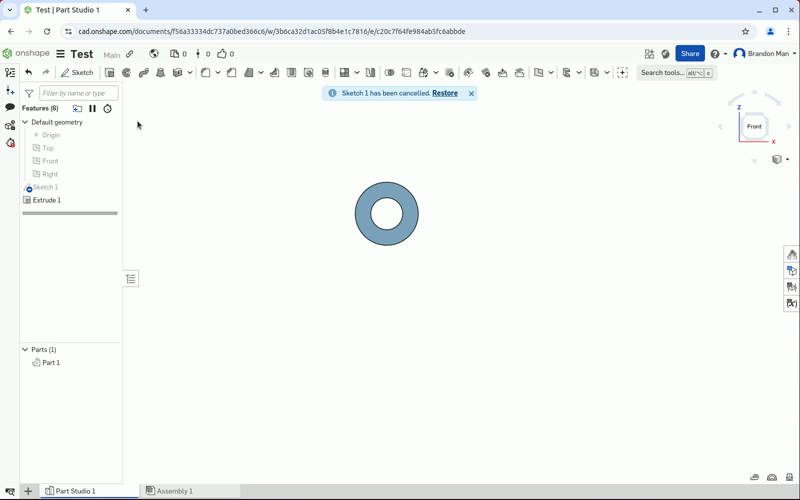
key(shift+h)
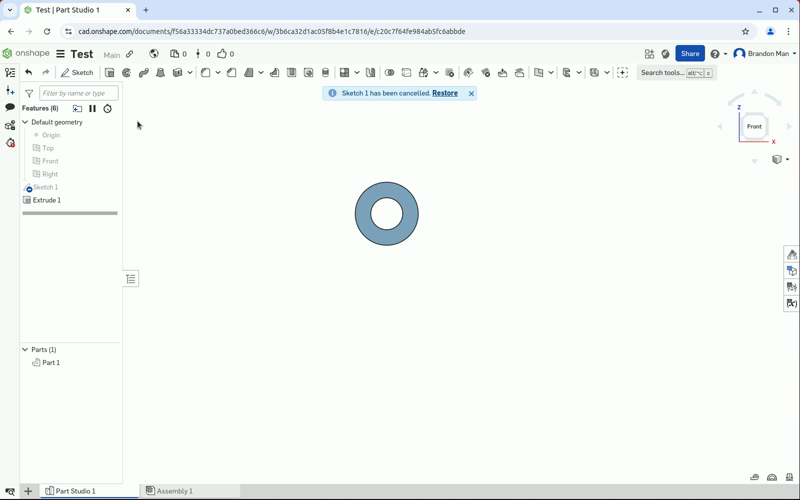
mouse_move(73, 189)
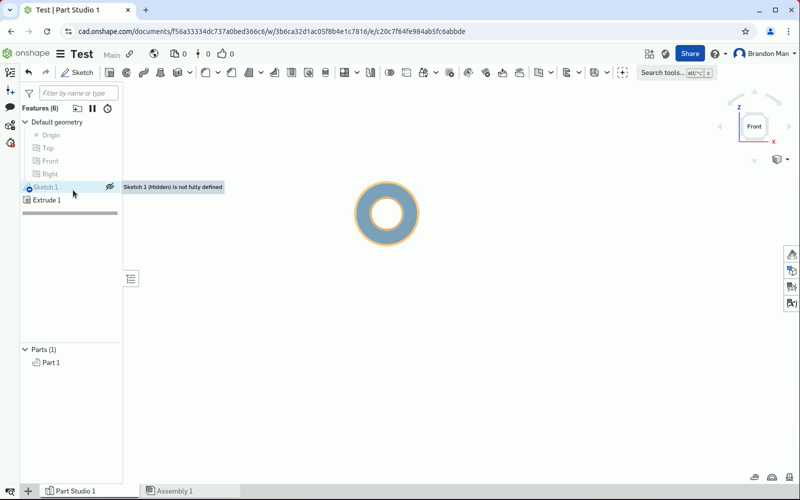
click(73, 189)
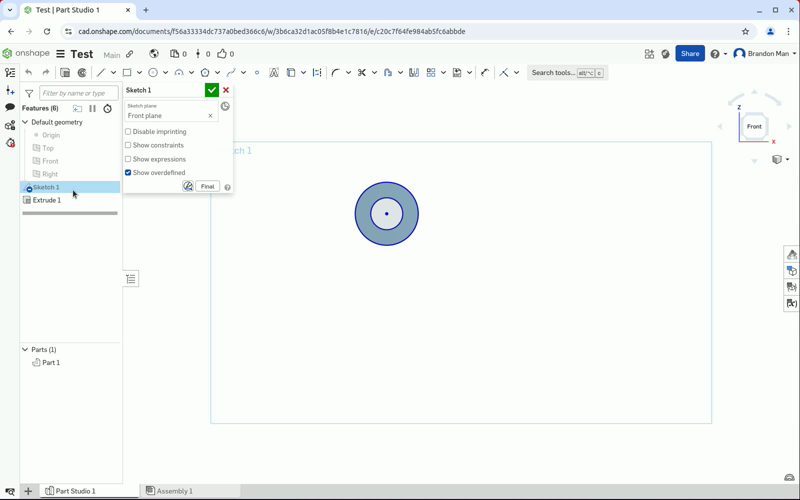
mouse_move(229, 92)
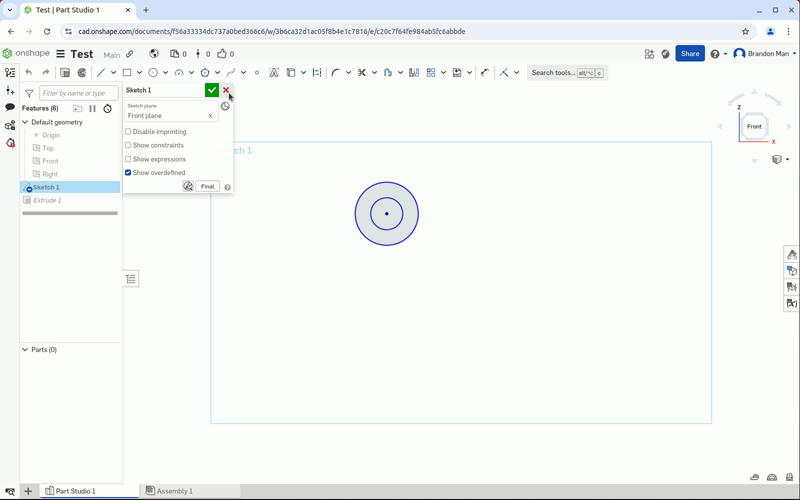
click(229, 92)
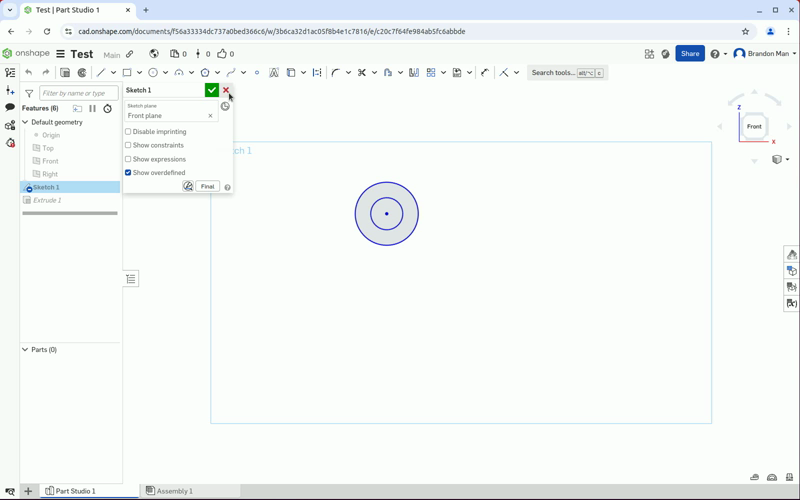
key(shift+s)
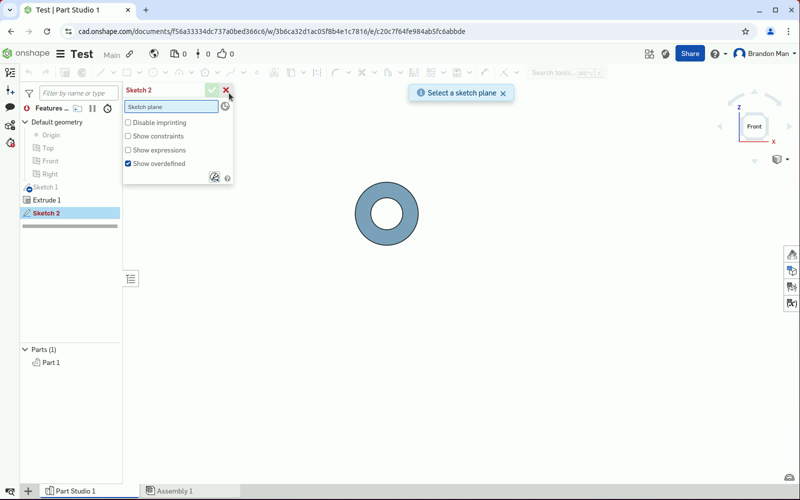
mouse_move(73, 163)
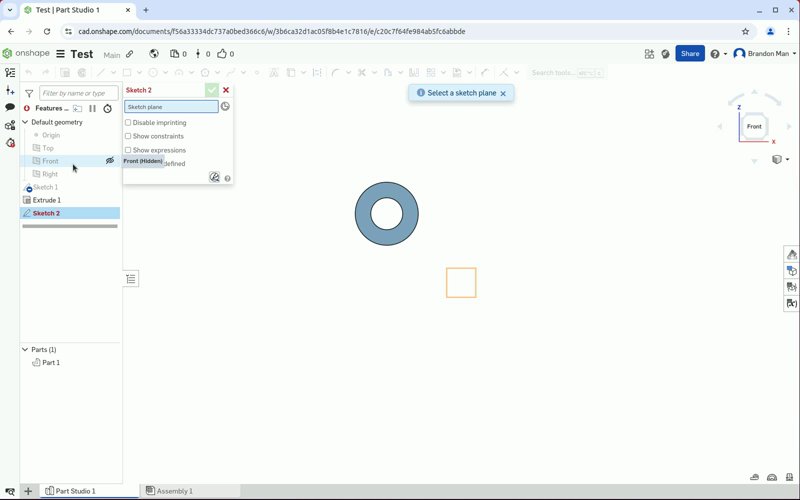
click(73, 163)
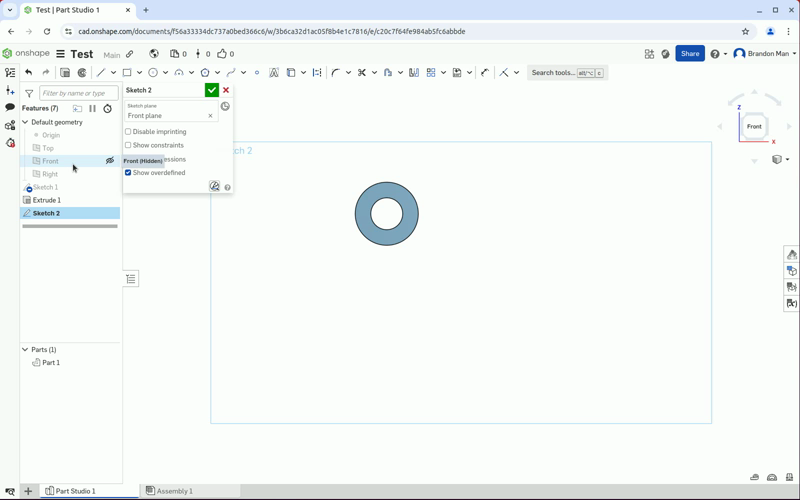
mouse_move(73, 352)
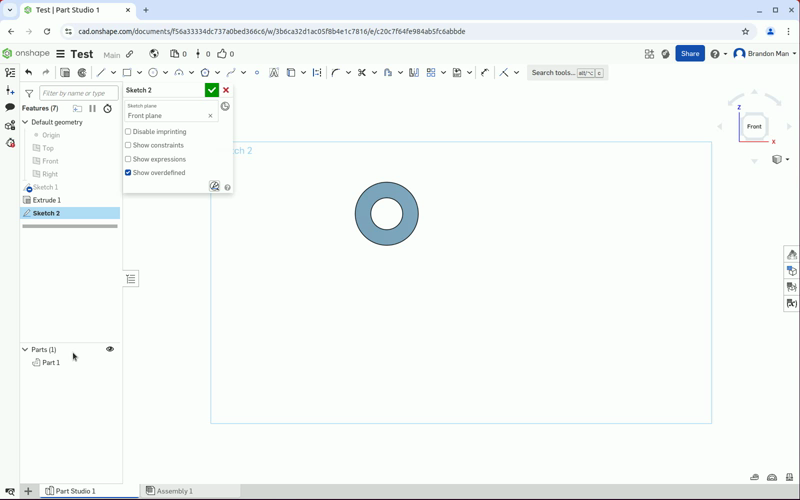
key(y)
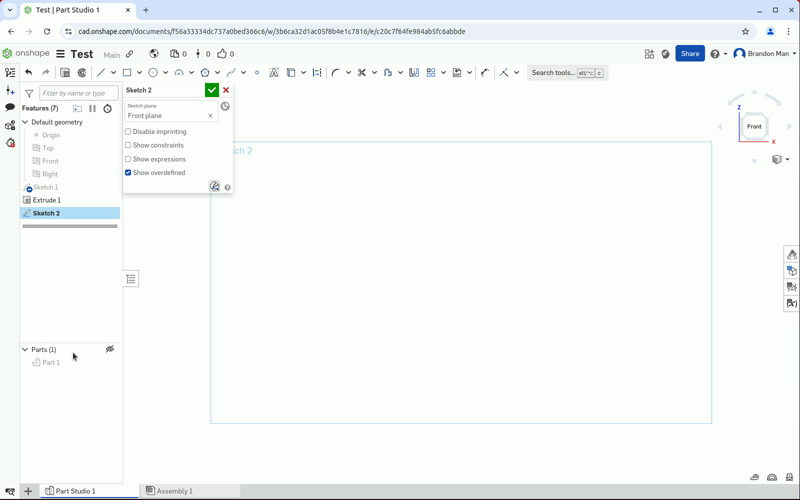
key(c)
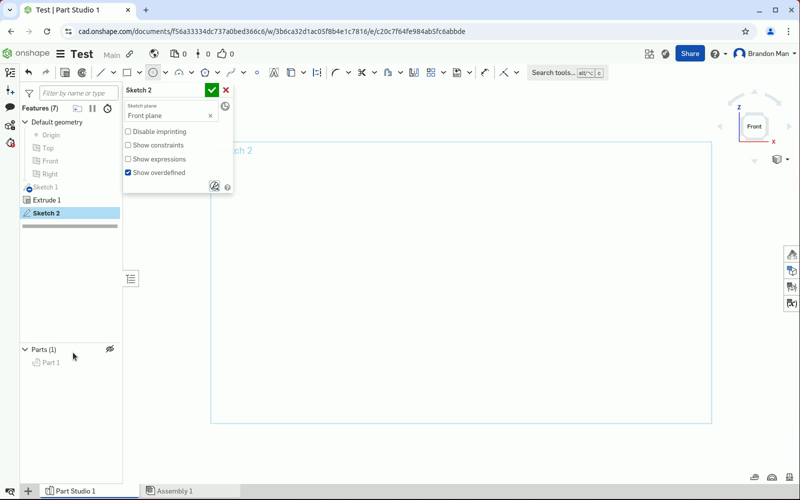
key_down(shift)
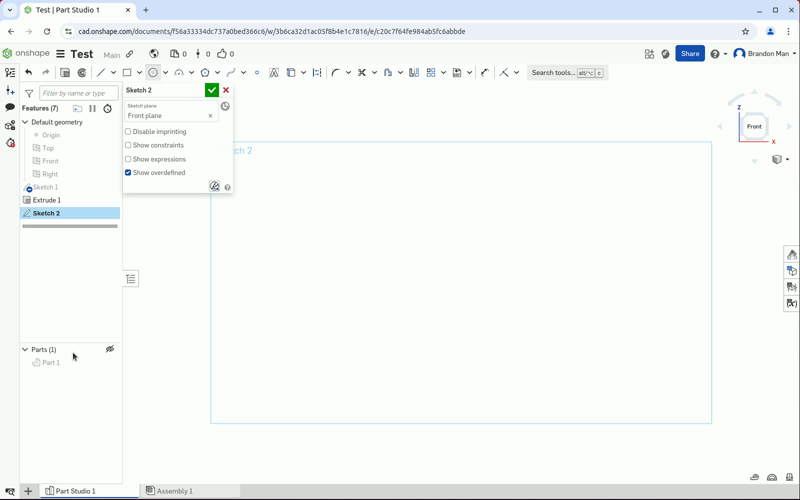
mouse_move(544, 201)
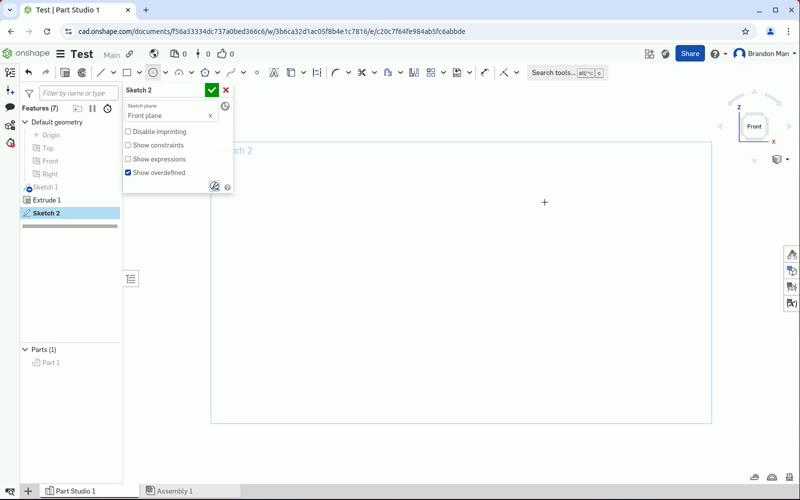
click(544, 201)
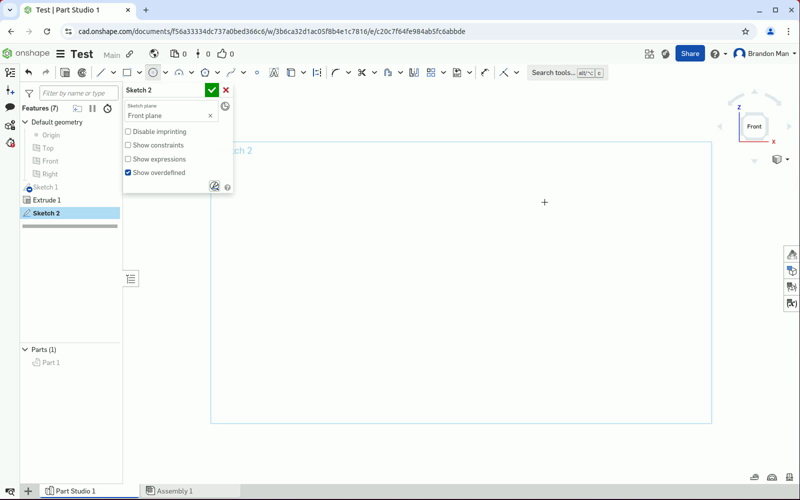
key_up(shift)
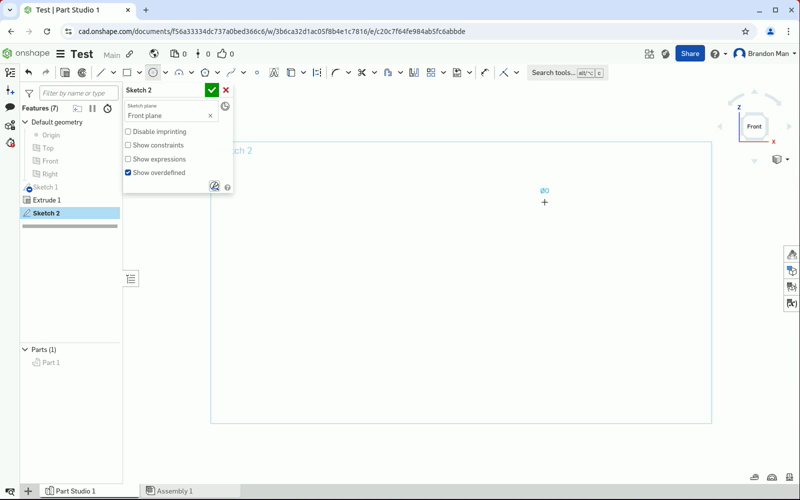
mouse_move(574, 201)
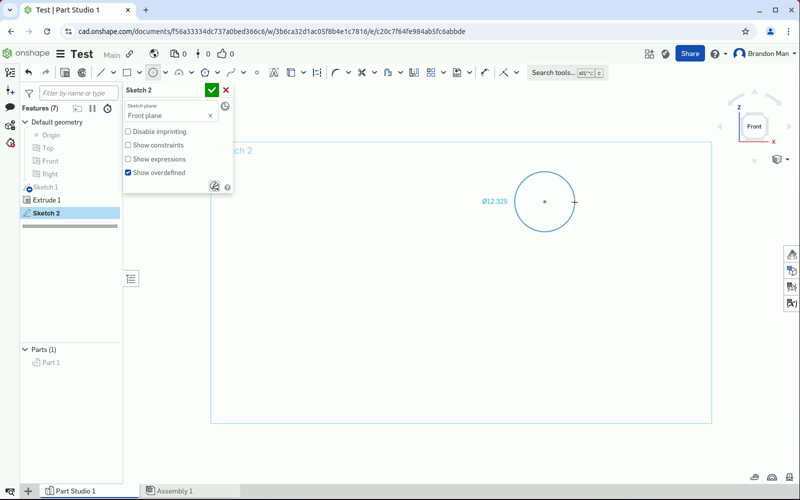
click(574, 201)
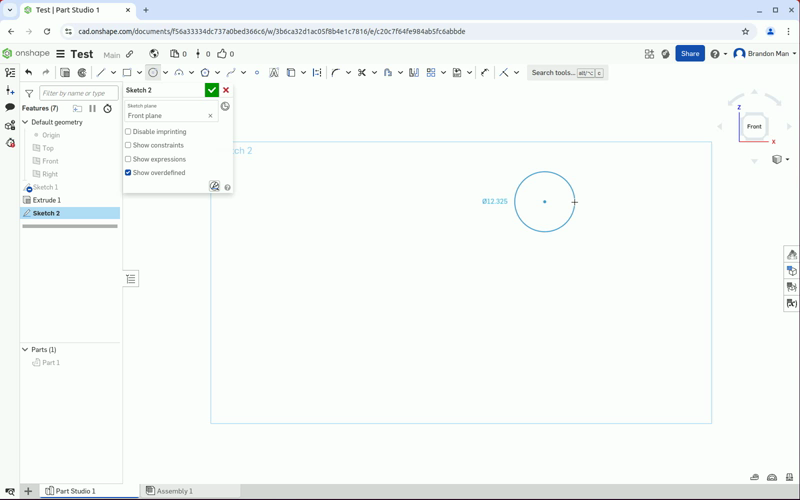
key(esc)
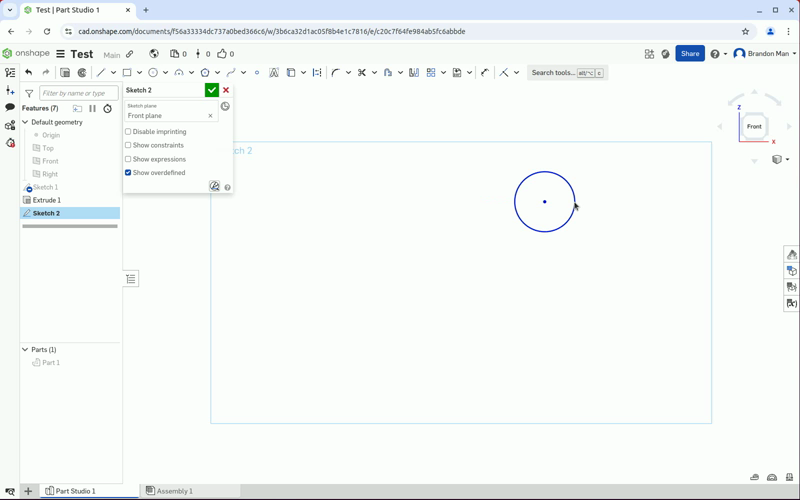
key(c)
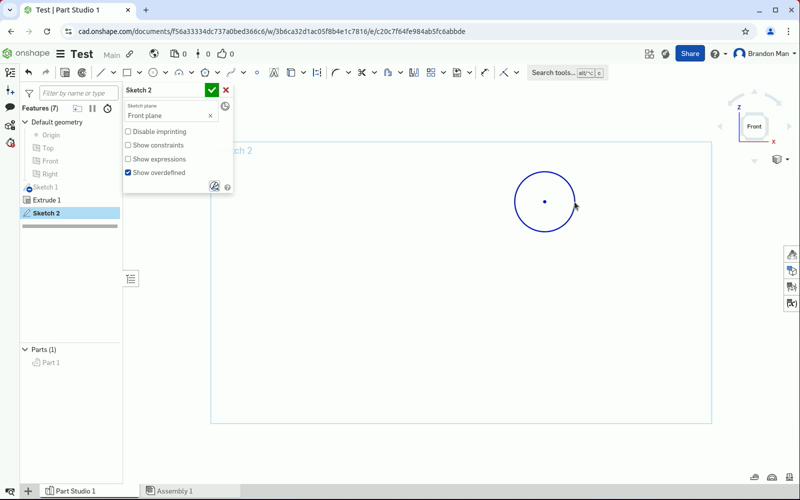
key_down(shift)
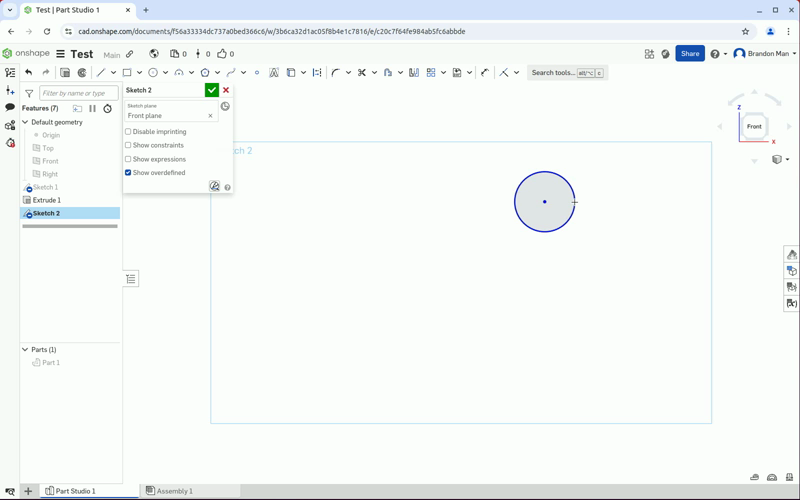
mouse_move(544, 201)
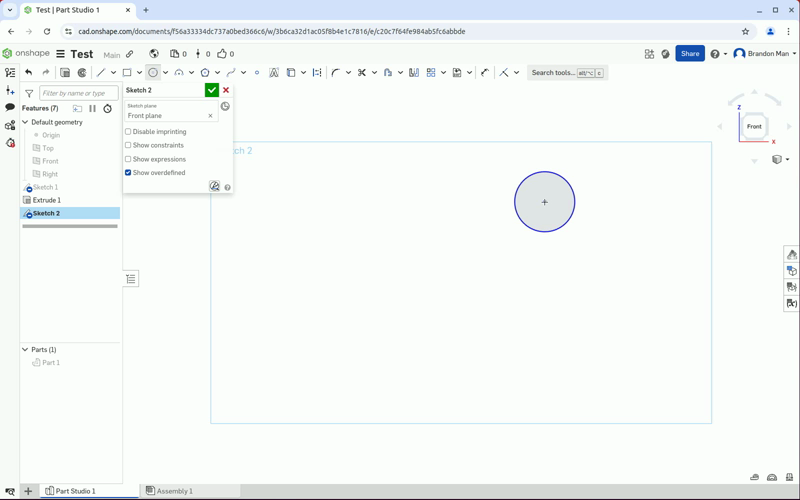
click(544, 201)
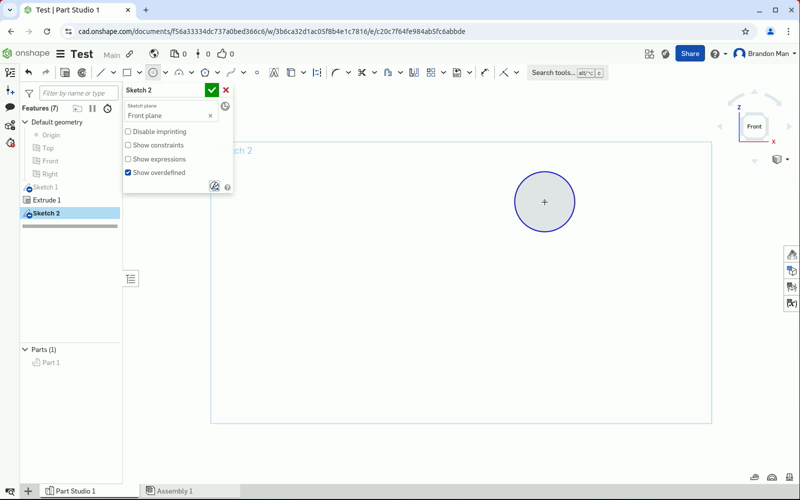
key_up(shift)
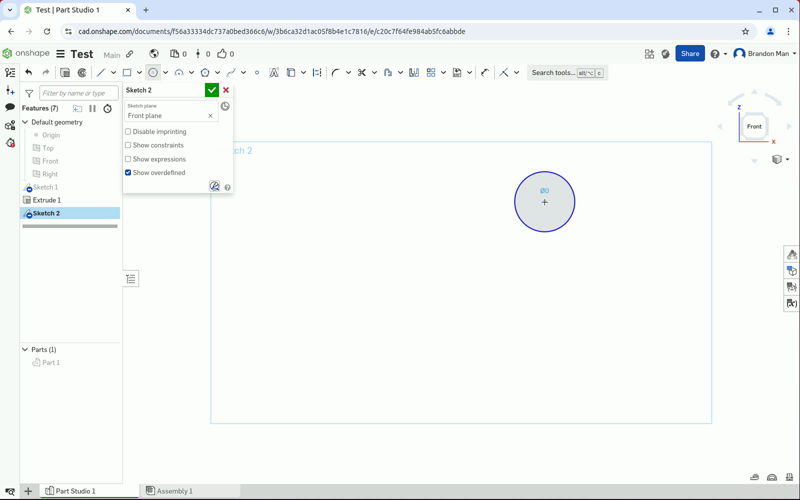
mouse_move(560, 201)
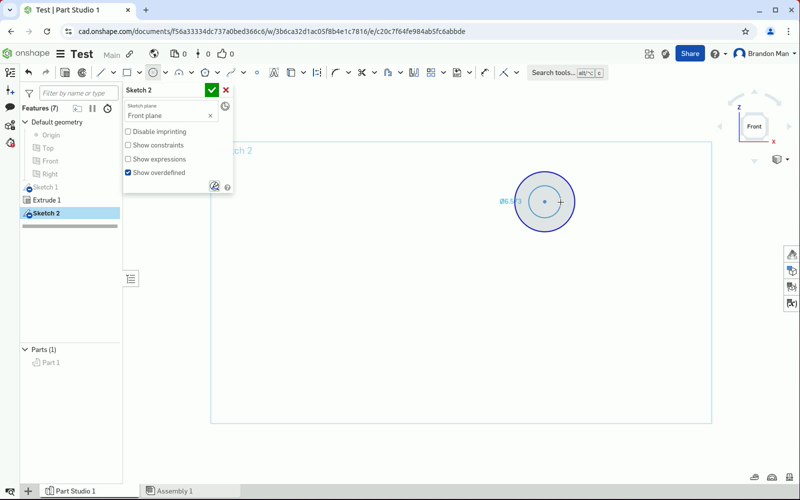
click(560, 201)
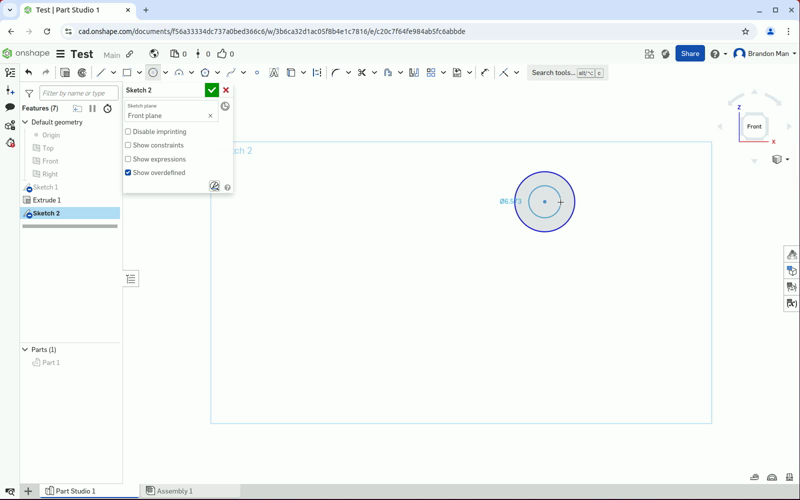
key(esc)
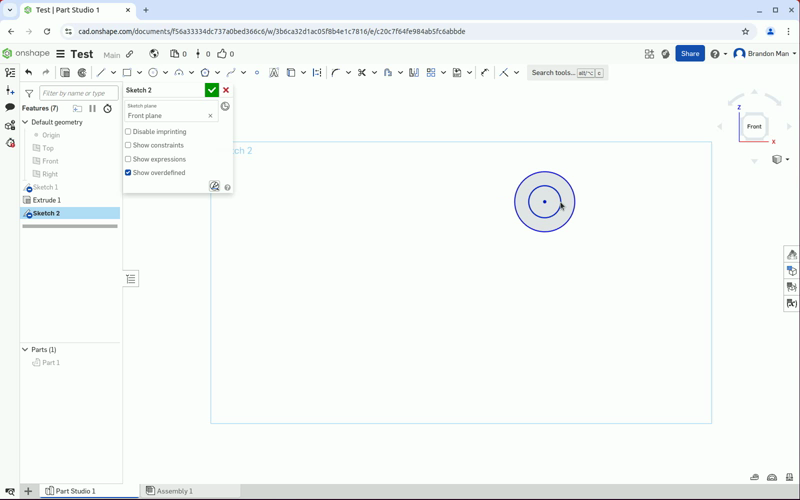
mouse_move(558, 219)
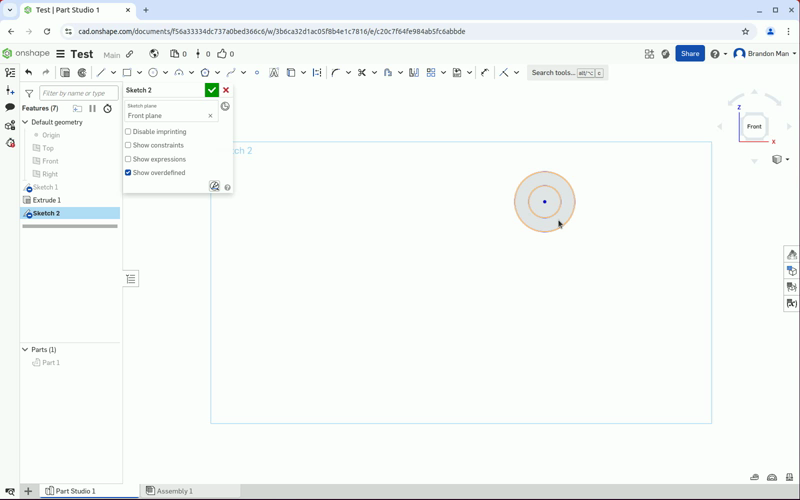
click(558, 219)
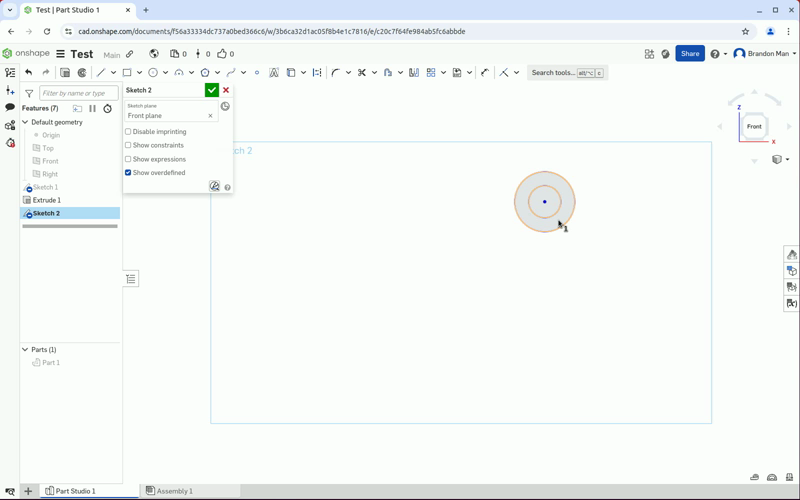
mouse_move(73, 352)
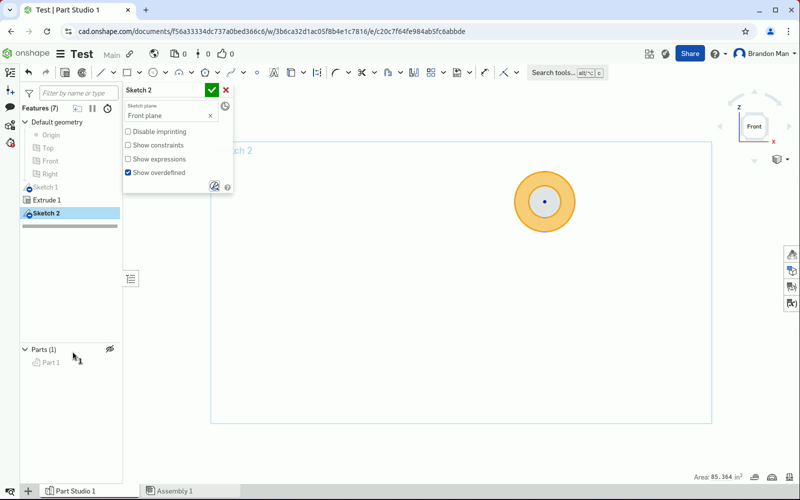
key(shift+y)
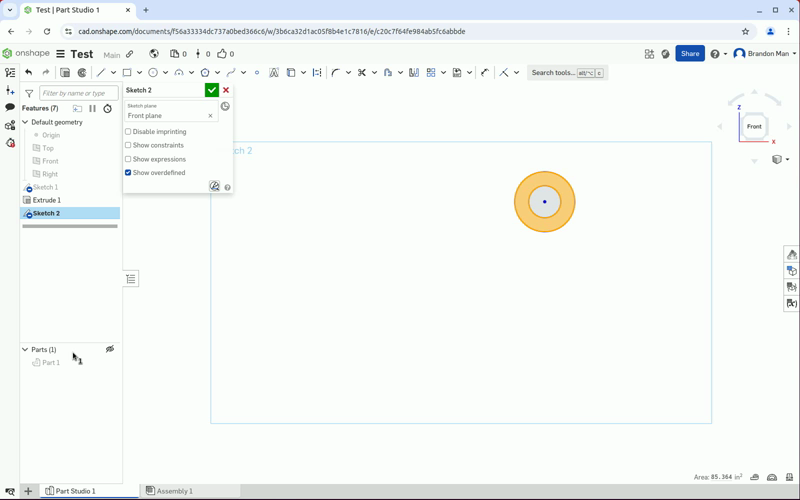
key(shift+e)
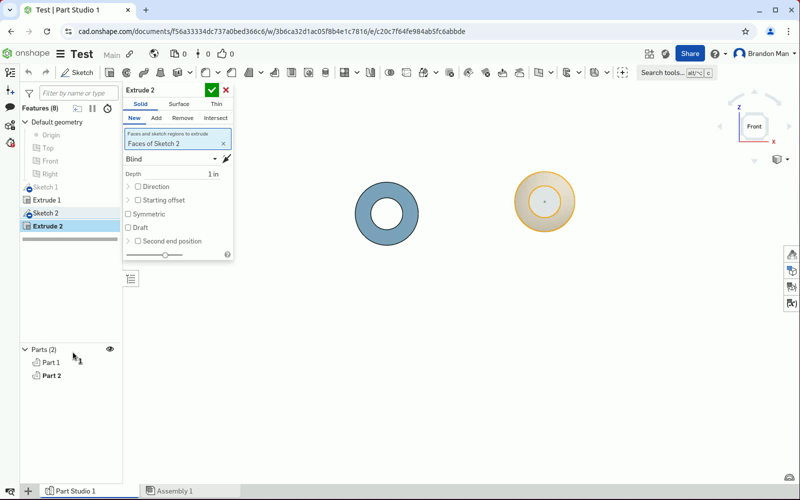
mouse_move(143, 106)
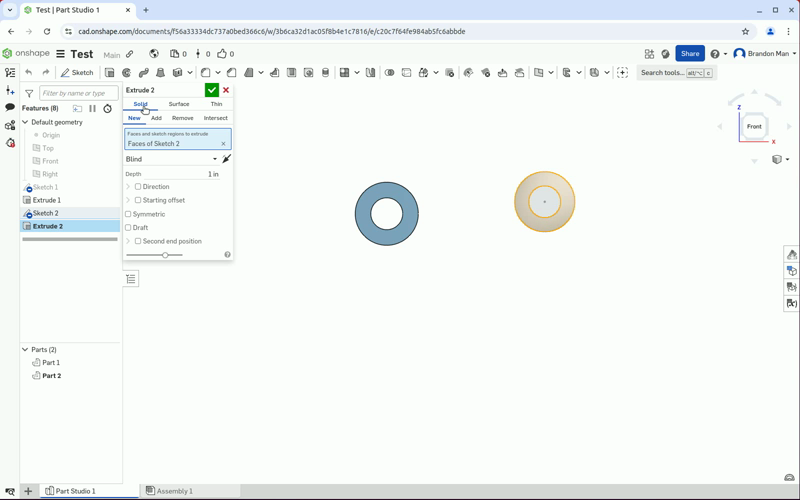
click(143, 106)
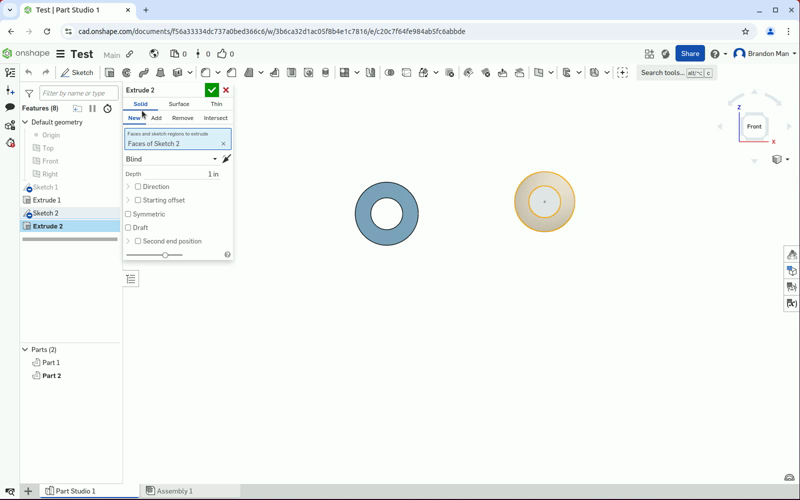
mouse_move(137, 120)
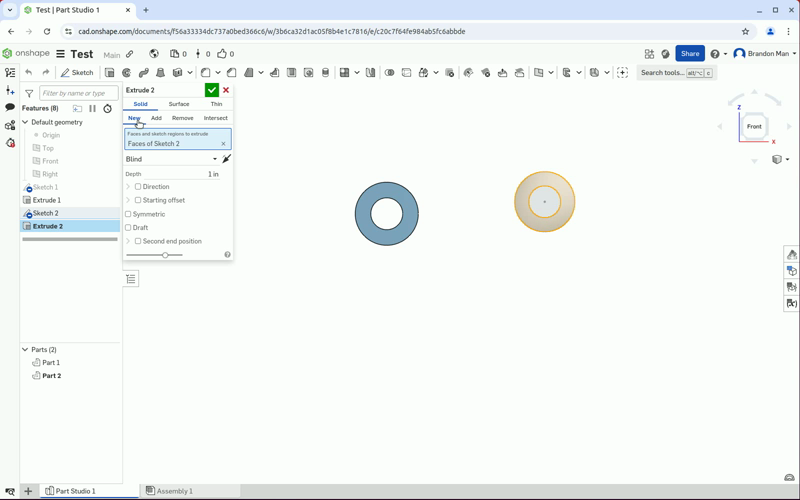
click(137, 120)
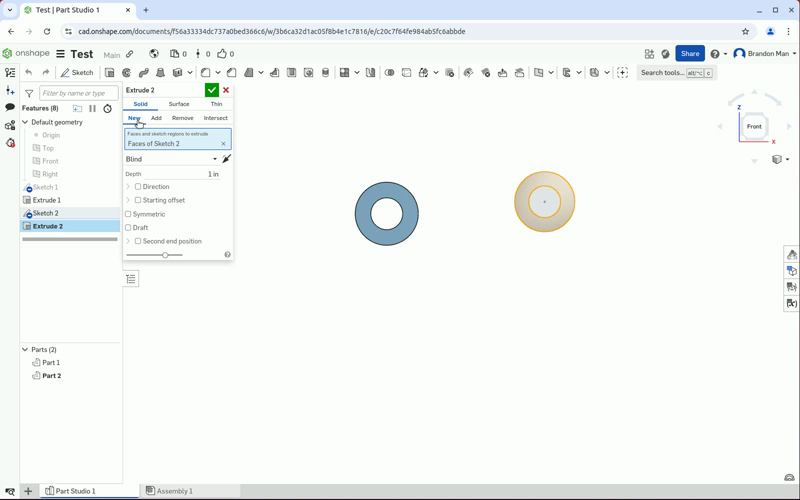
key(tab, 4)
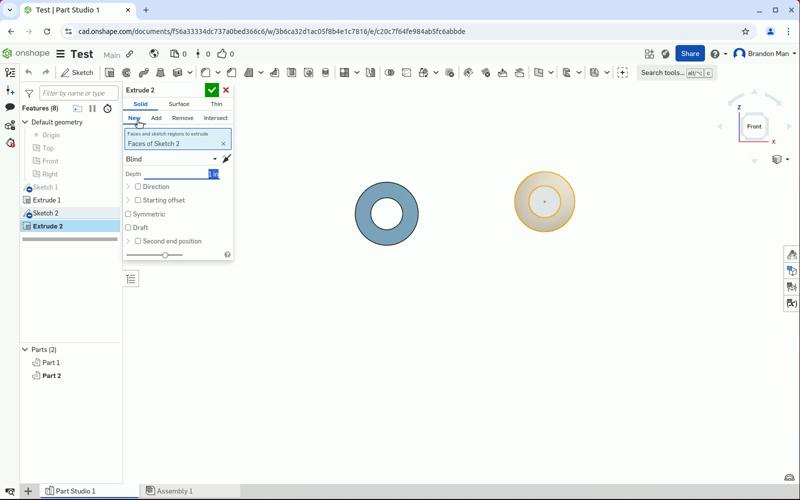
text(2.648)
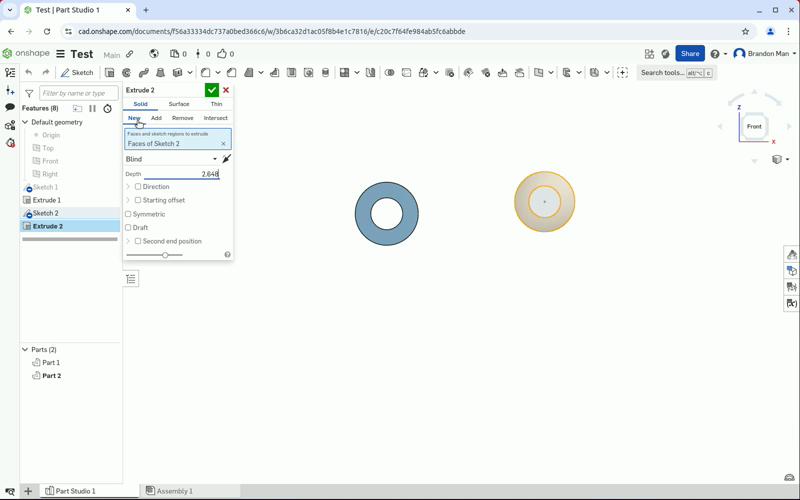
key(enter)
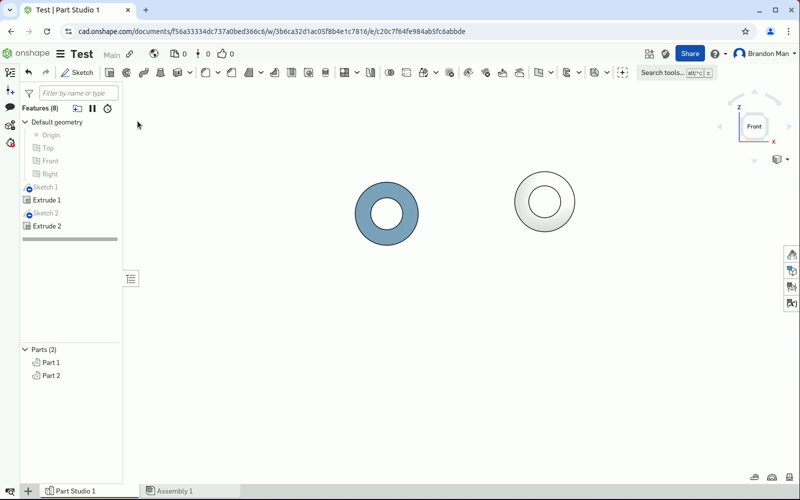
key(shift+h)
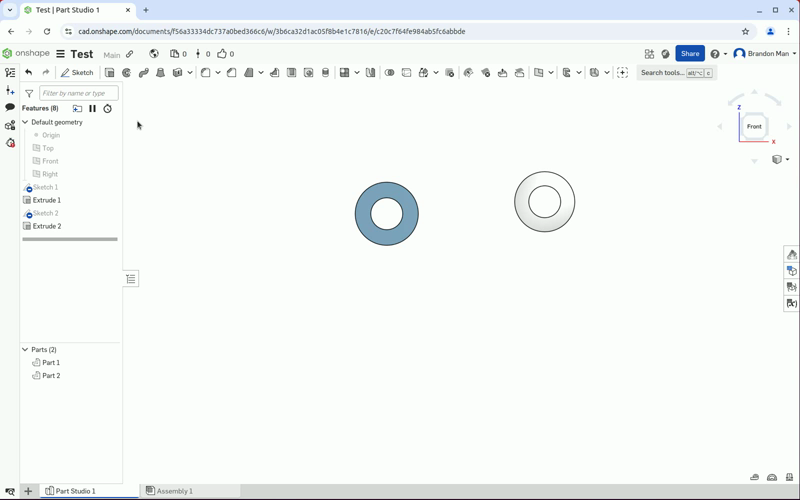
key(shift+h)
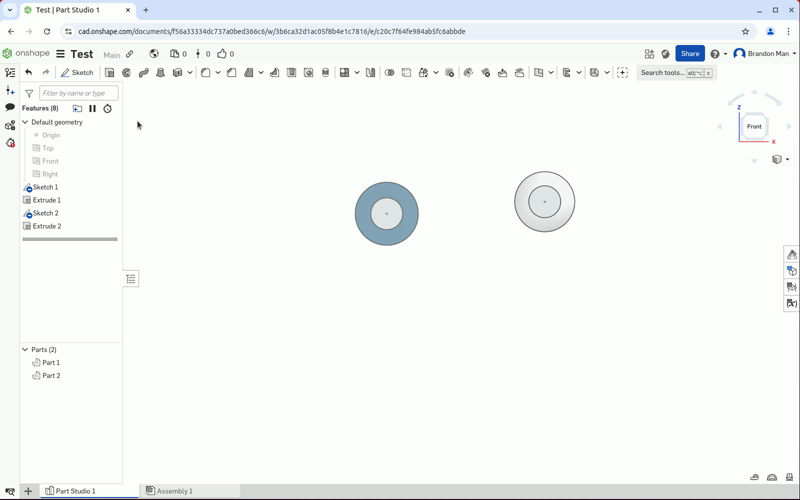
key(shift+7)
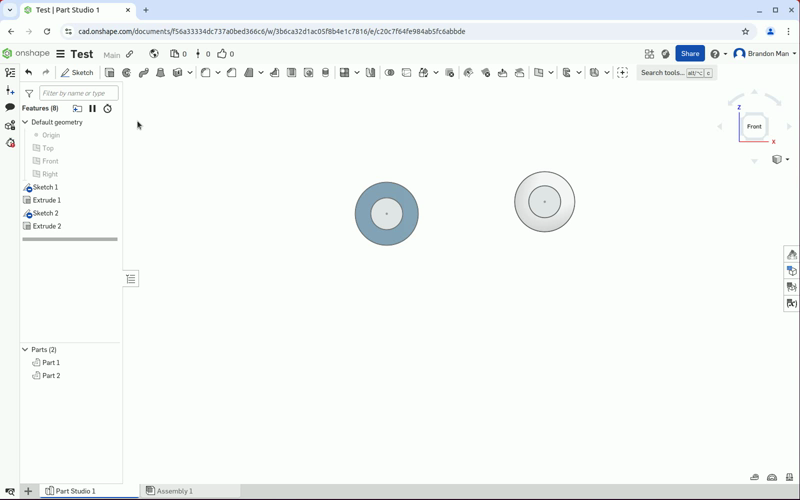
key(left, 2)
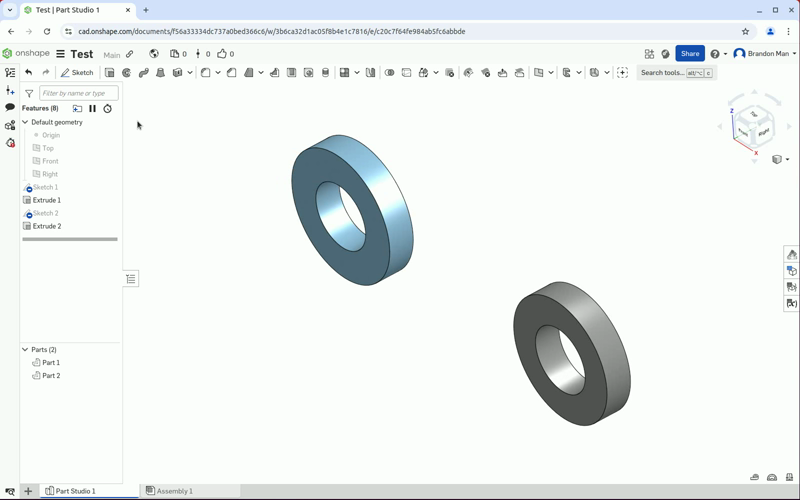
key(down, 2)
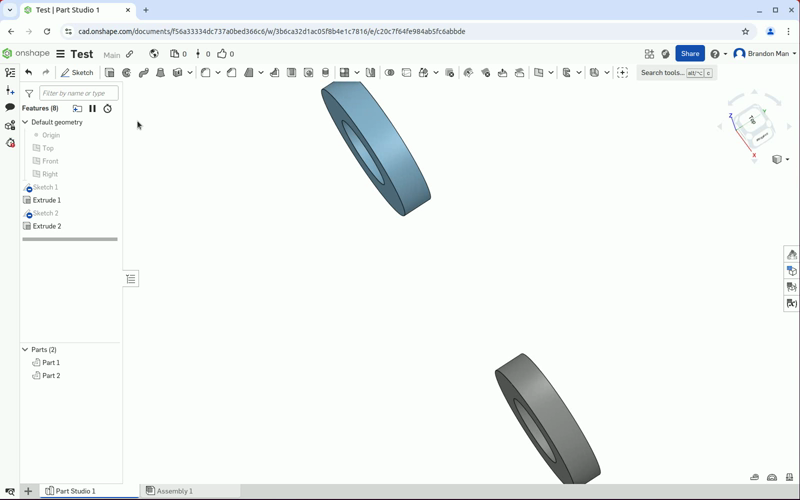
key(up, 2)
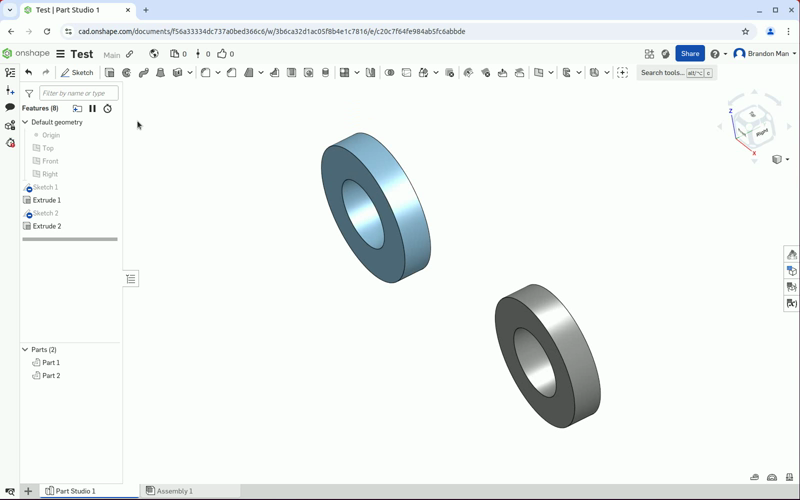
key(right, 2)
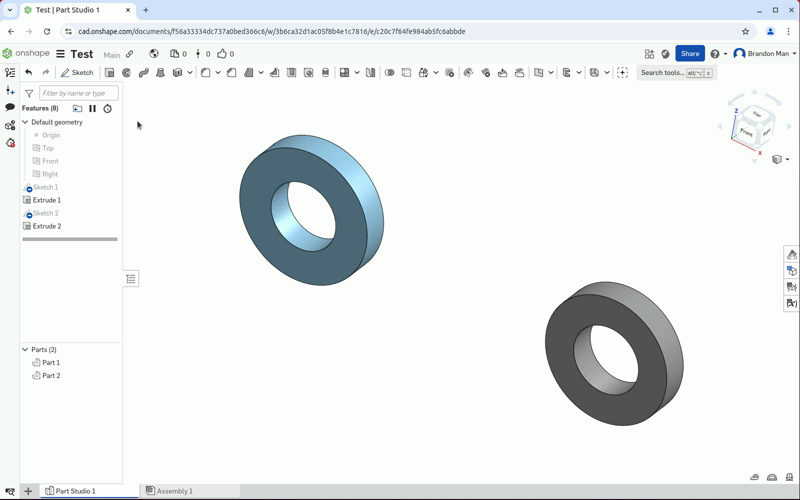
mouse_move(73, 189)
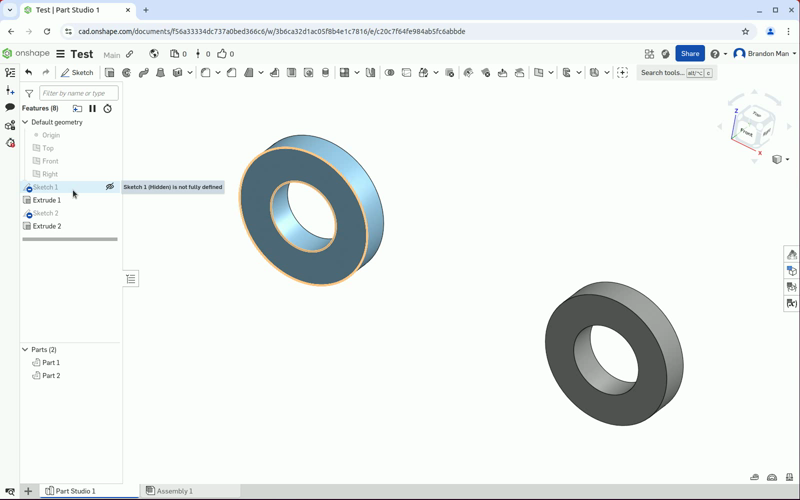
click(73, 189)